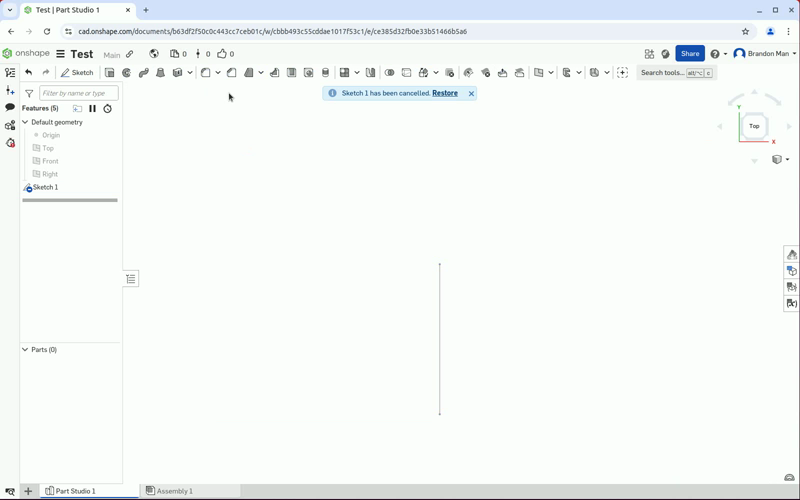
key(shift+h)
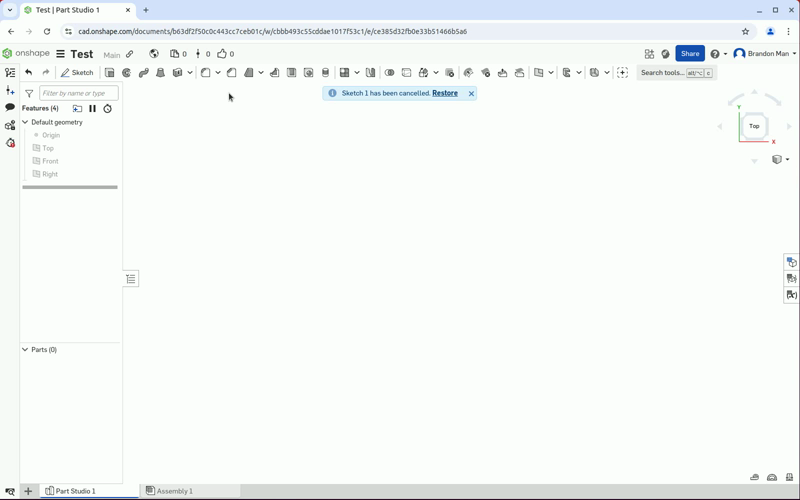
mouse_move(73, 352)
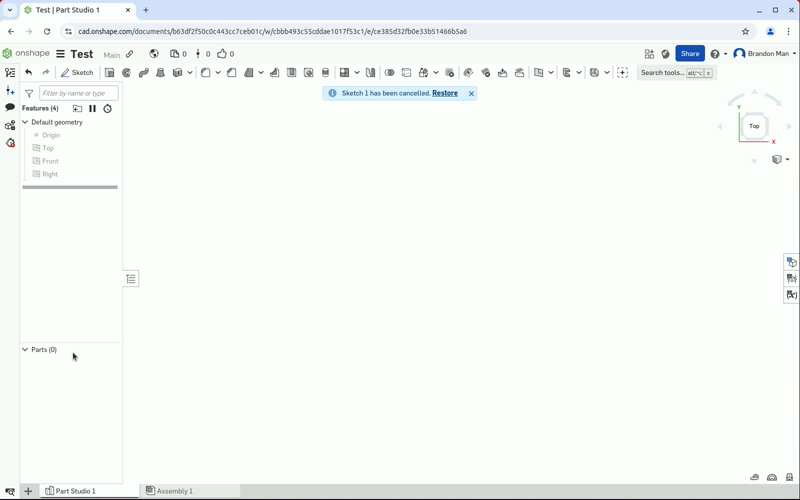
key(y)
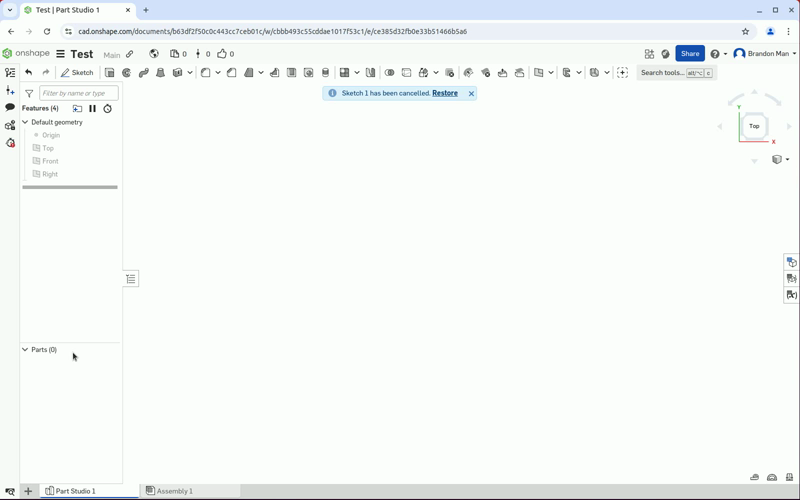
key(shift+p)
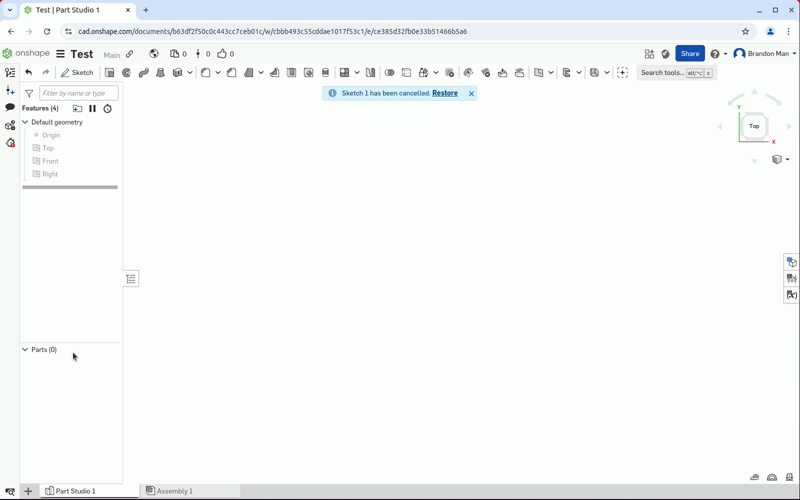
key(space)
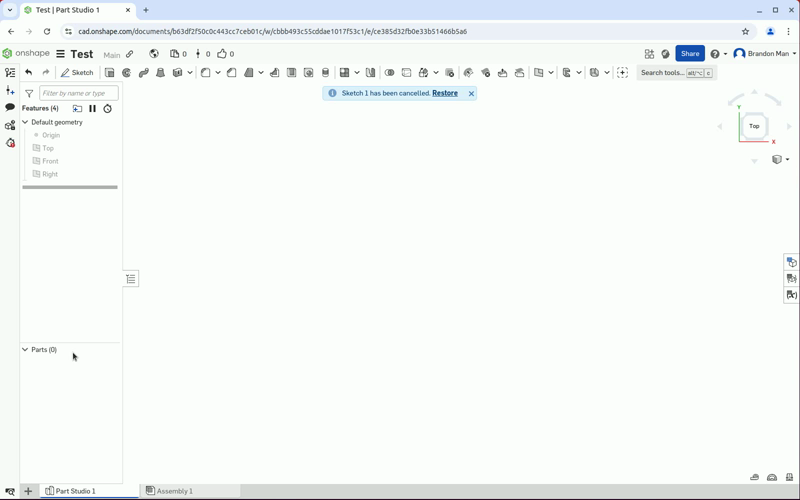
key_down(shift)
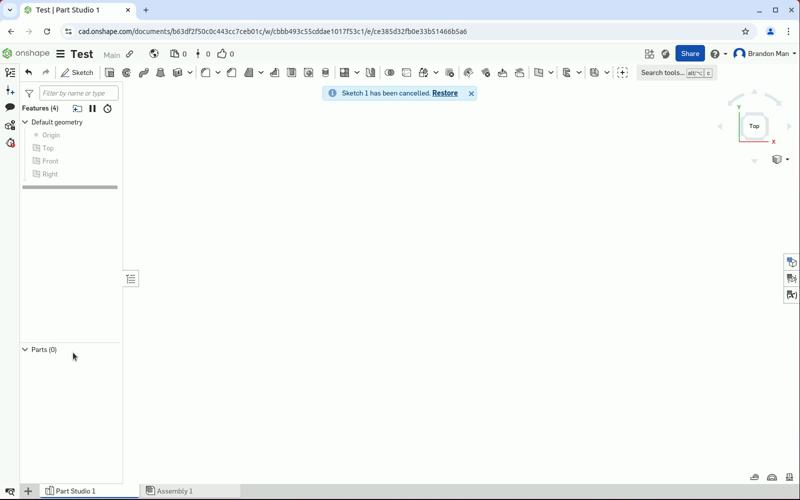
key(up)
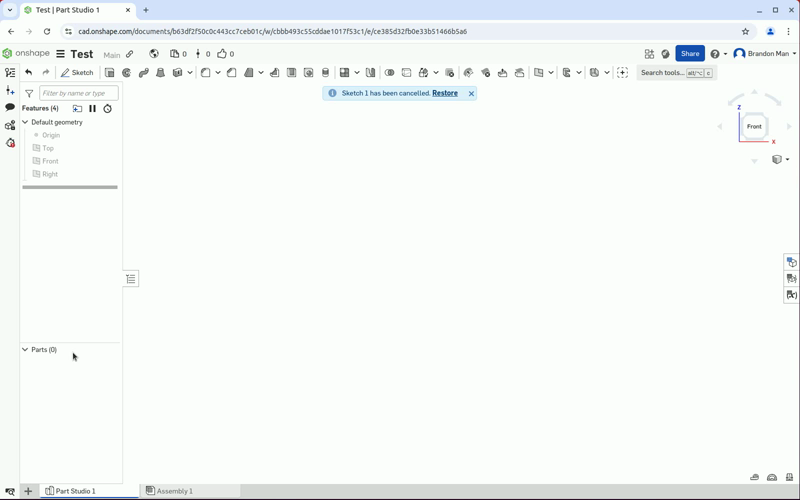
key_up(shift)
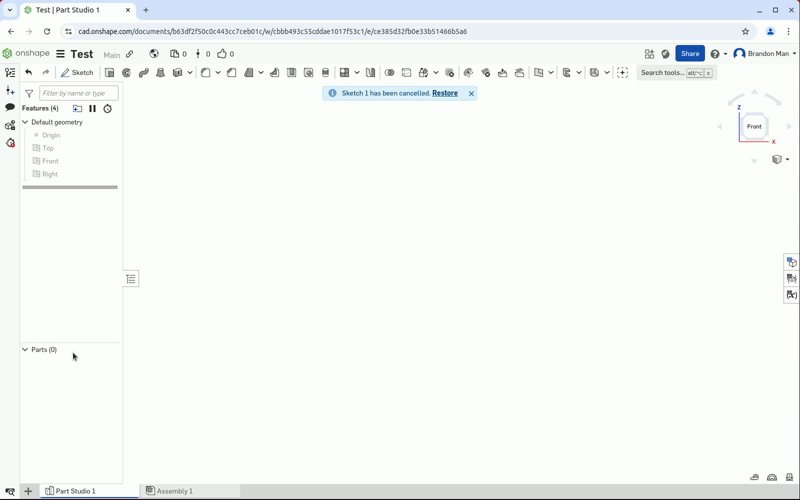
key(space)
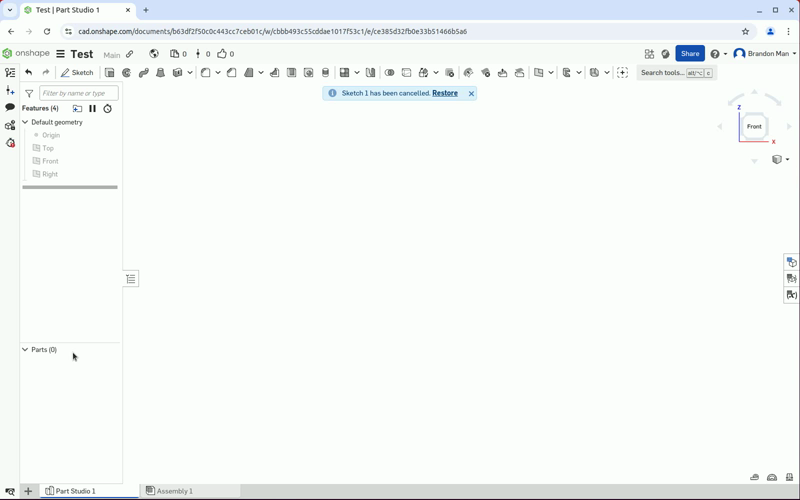
key_down(shift)
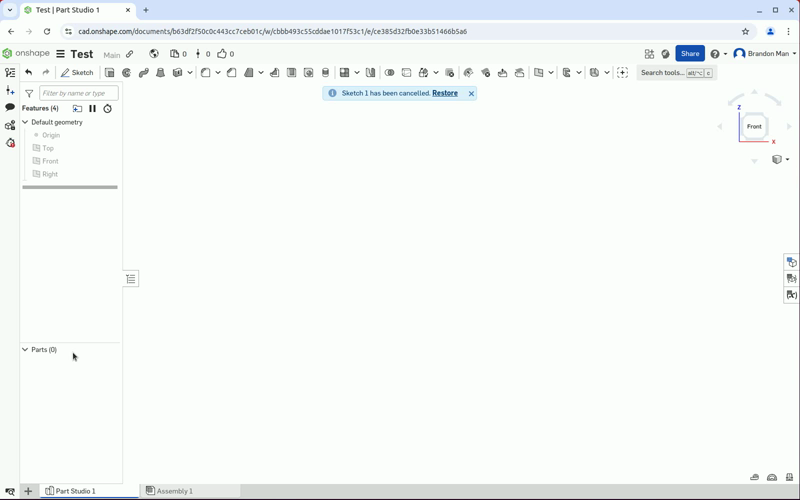
key(left)
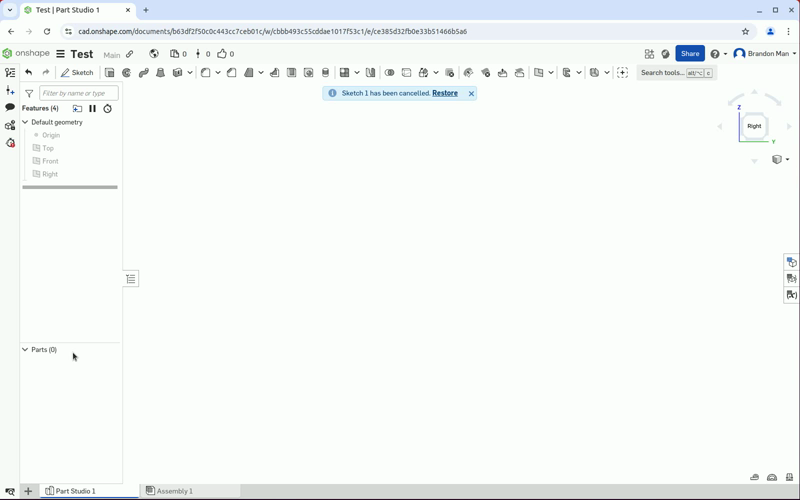
key_up(shift)
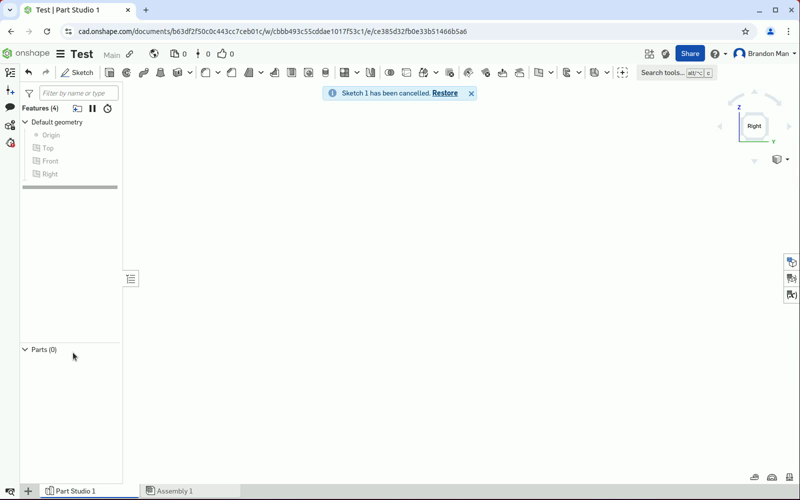
mouse_move(73, 352)
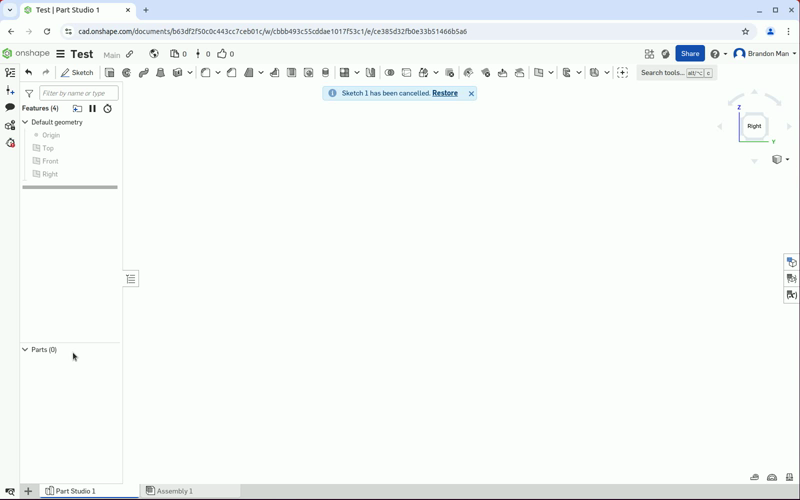
key(shift+y)
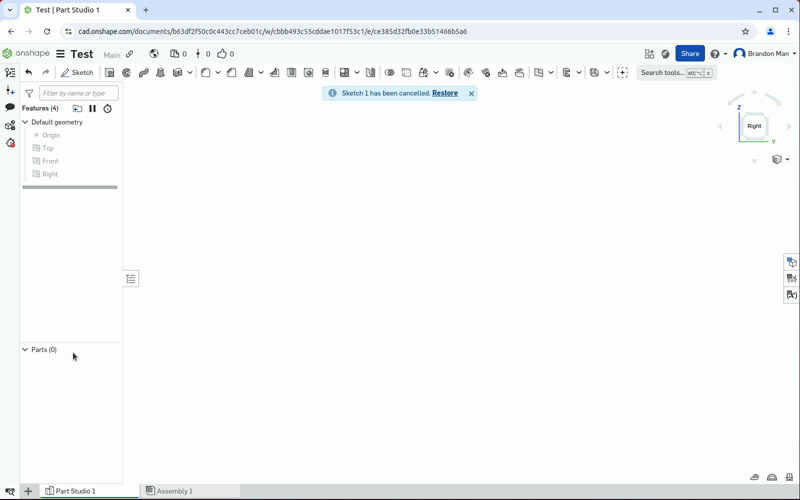
key(shift+s)
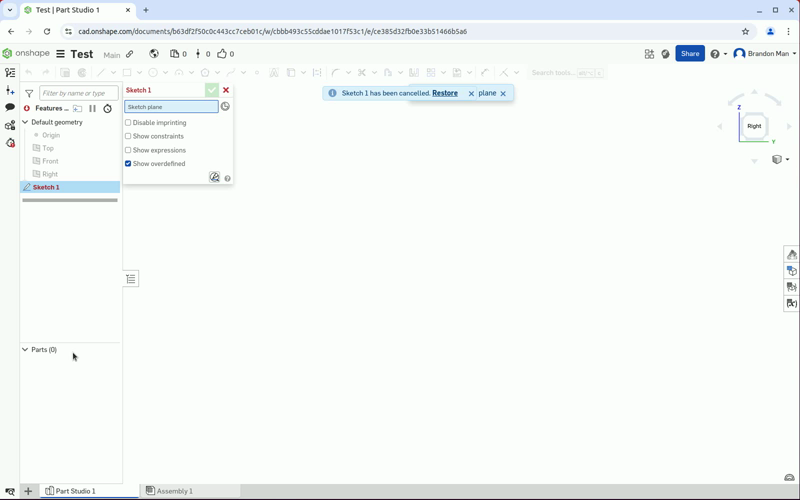
mouse_move(73, 176)
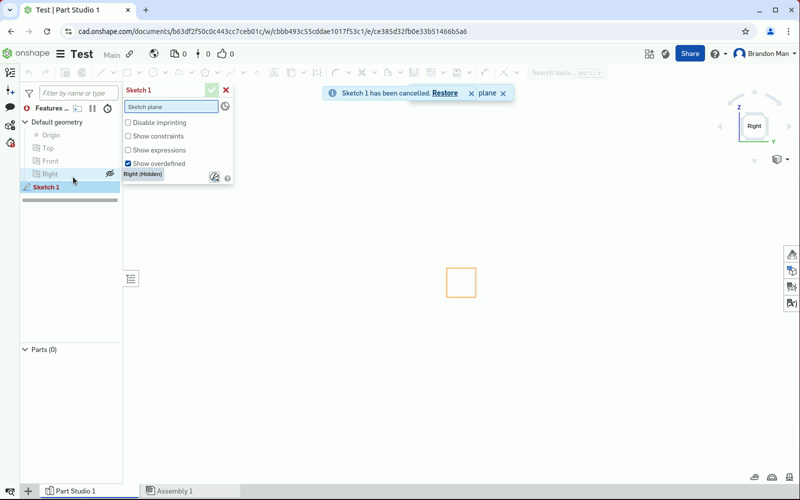
click(73, 176)
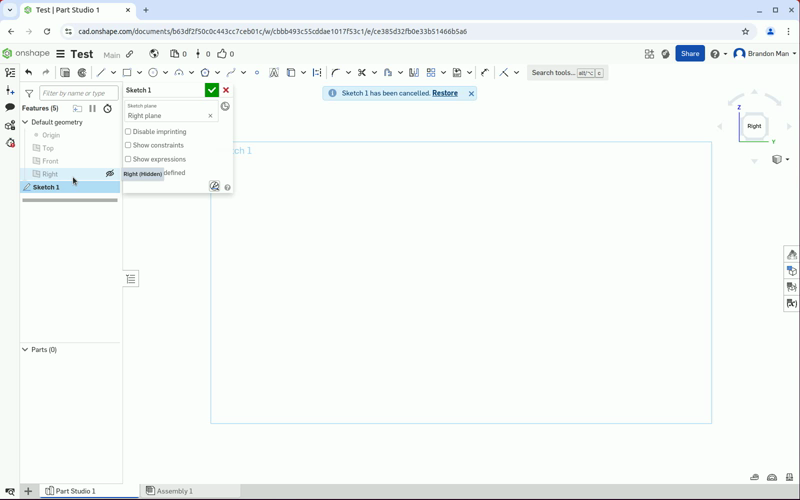
mouse_move(73, 352)
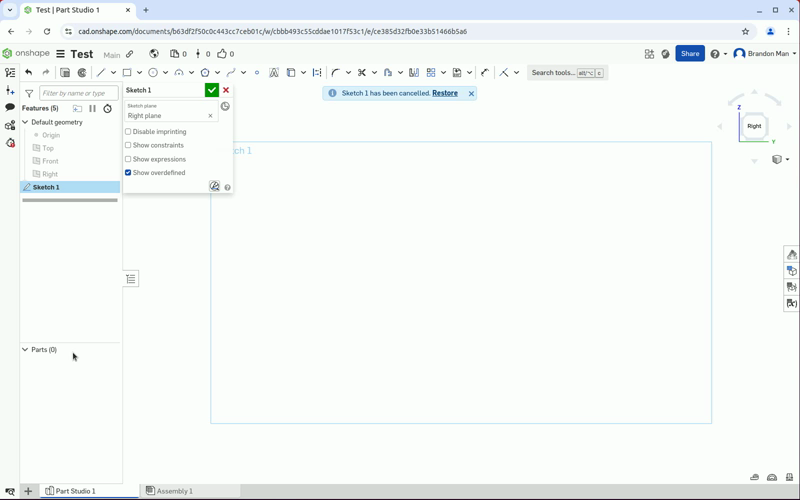
key(y)
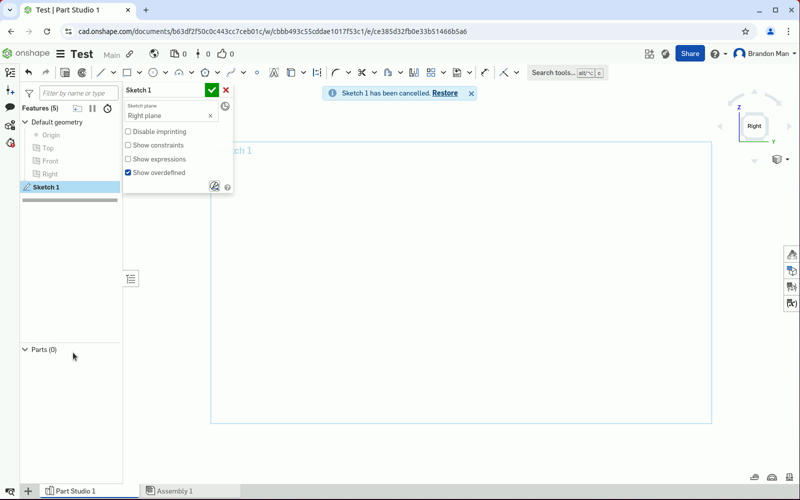
key(l)
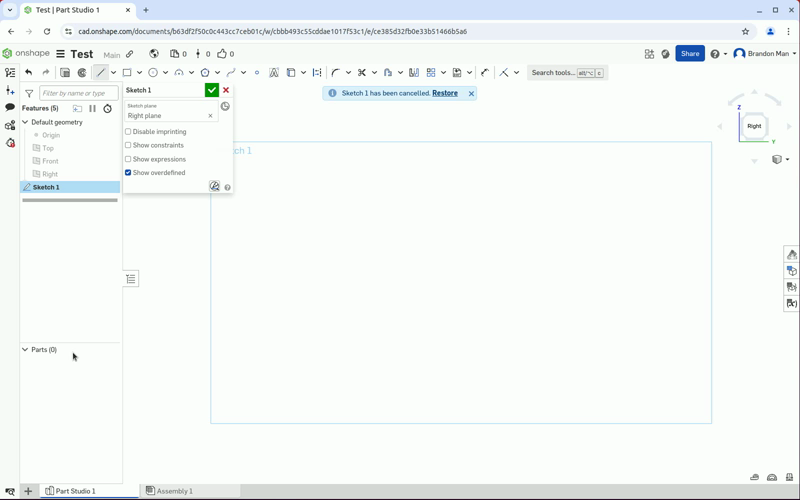
key_down(shift)
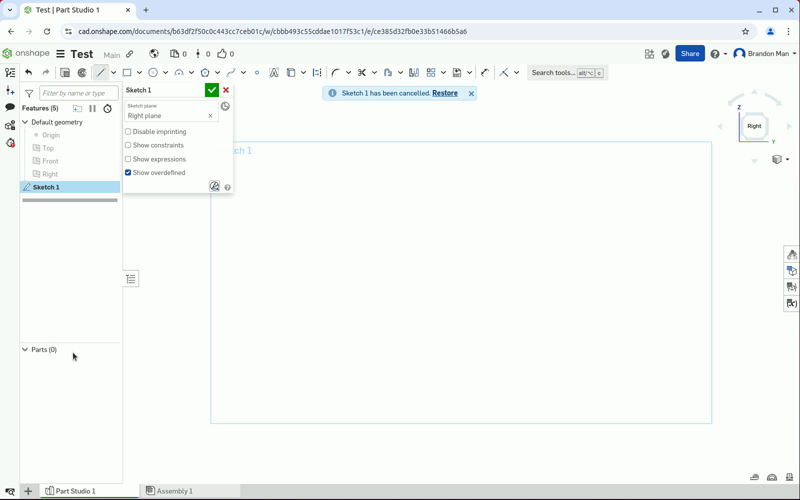
mouse_move(348, 282)
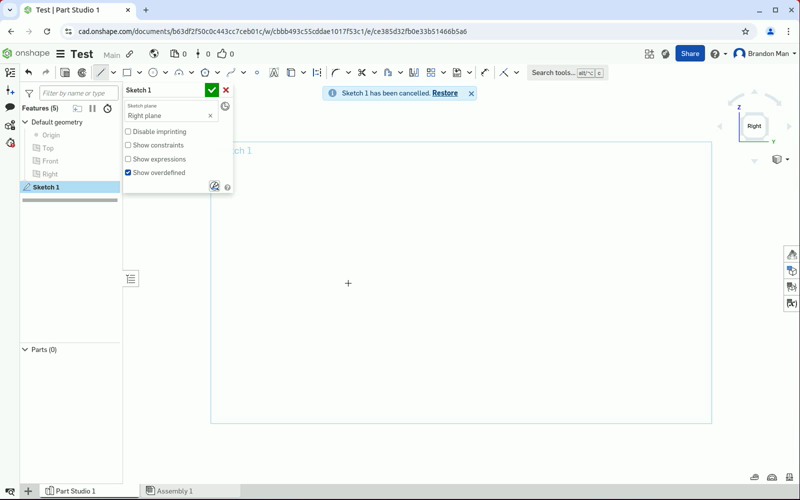
click(348, 282)
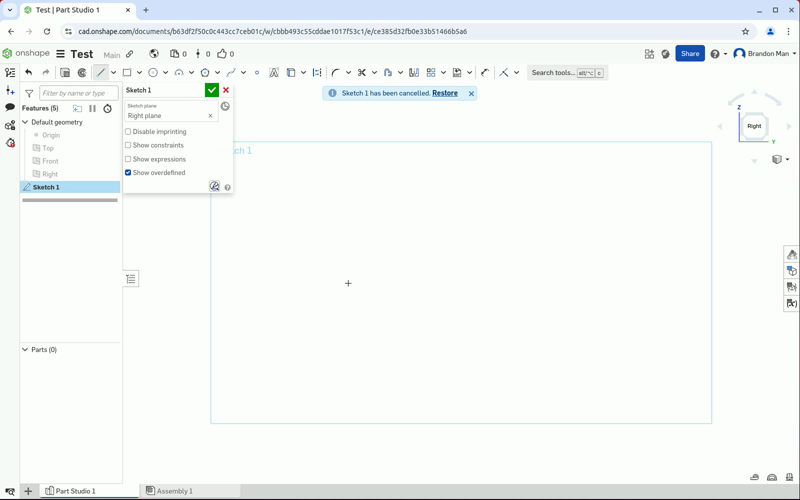
key_up(shift)
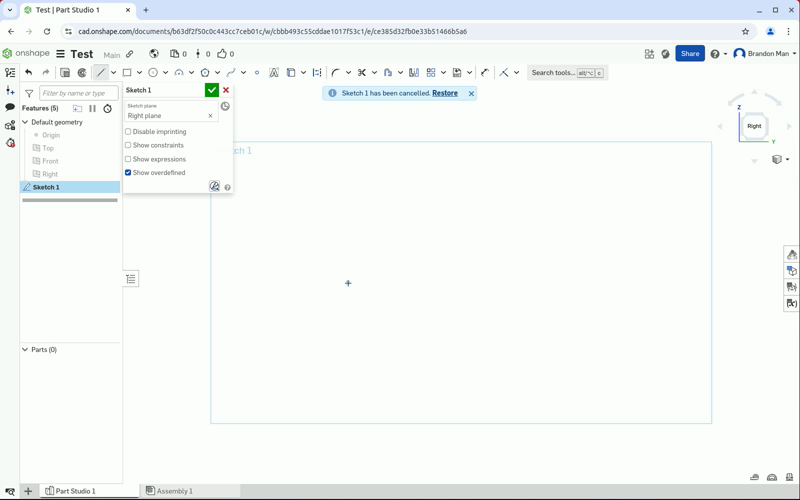
key_down(shift)
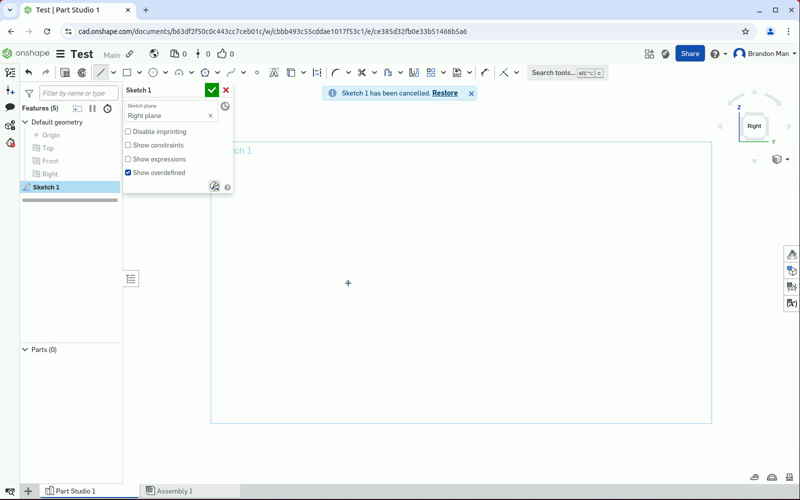
mouse_move(460, 282)
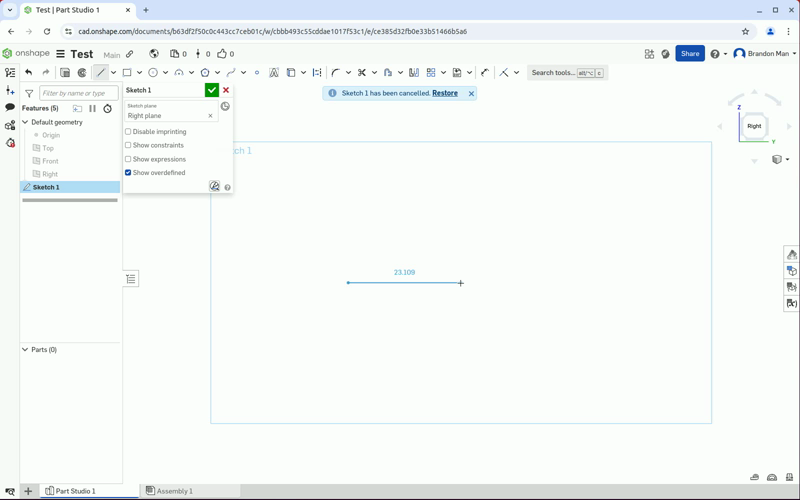
click(460, 282)
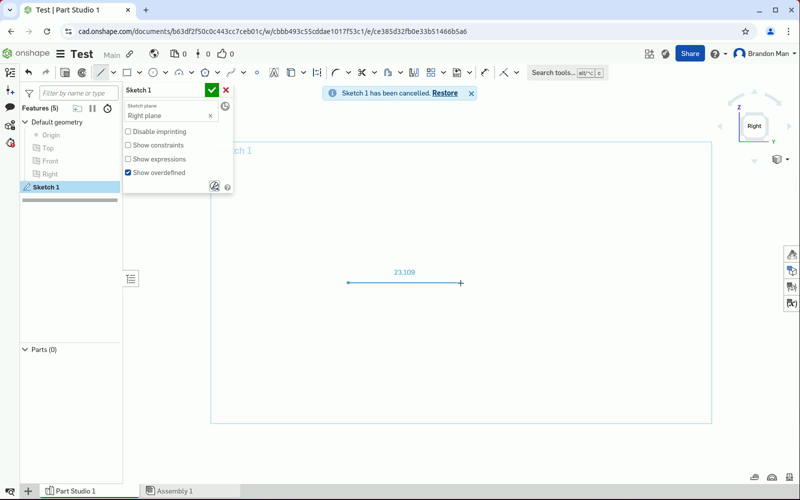
key_up(shift)
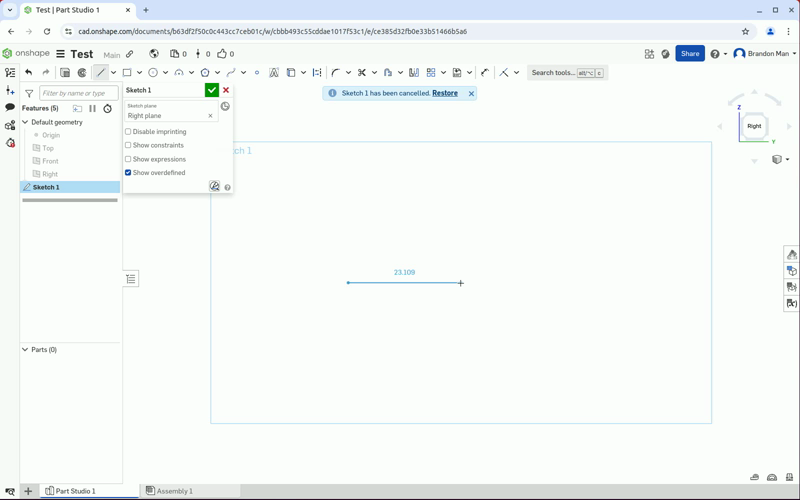
key_down(shift)
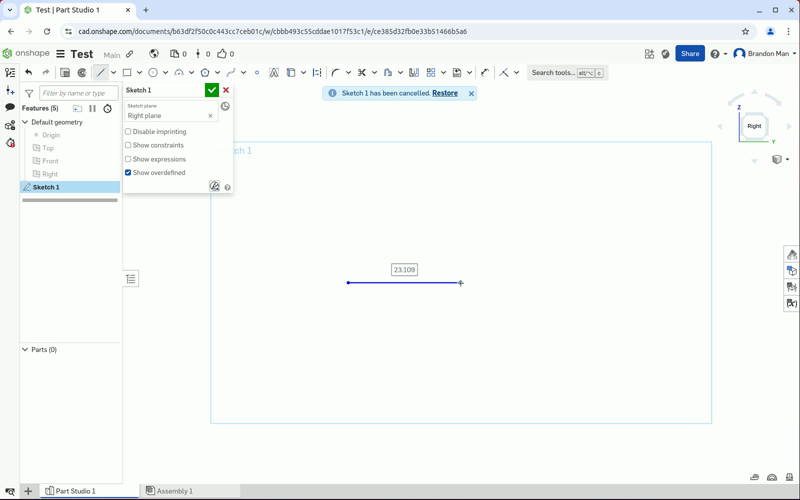
mouse_move(490, 282)
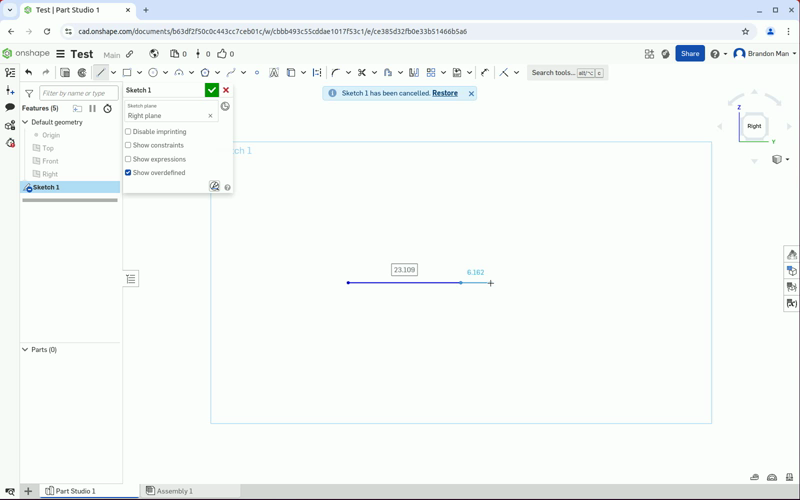
mouse_move(460, 273)
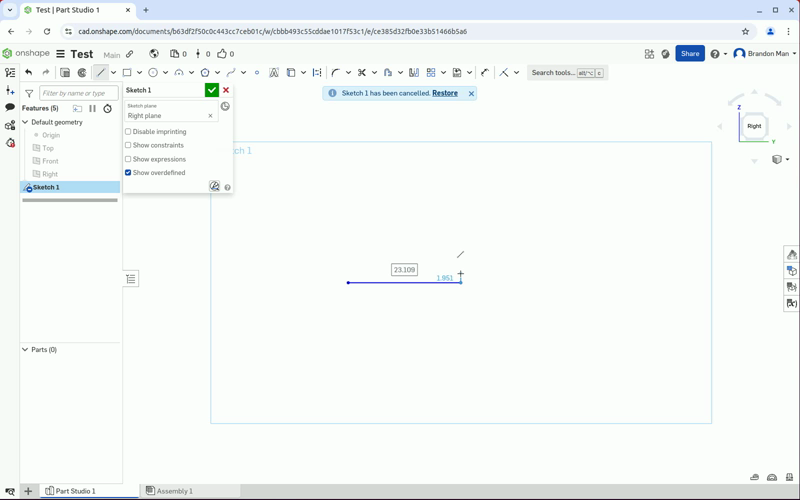
click(460, 273)
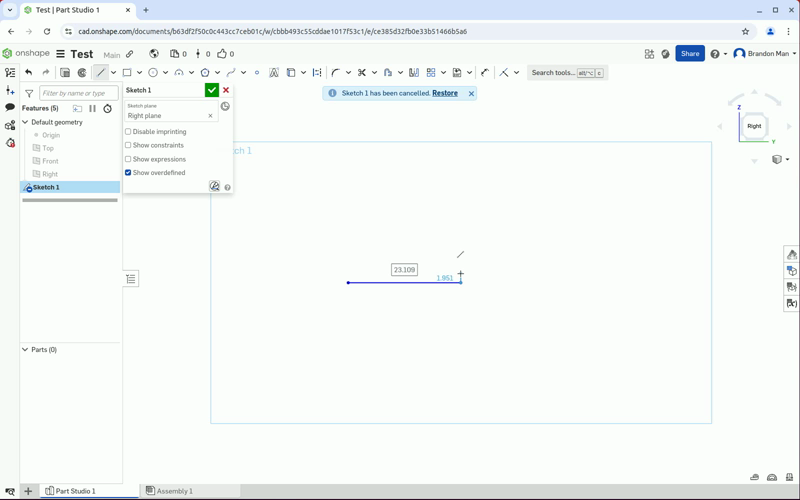
key_up(shift)
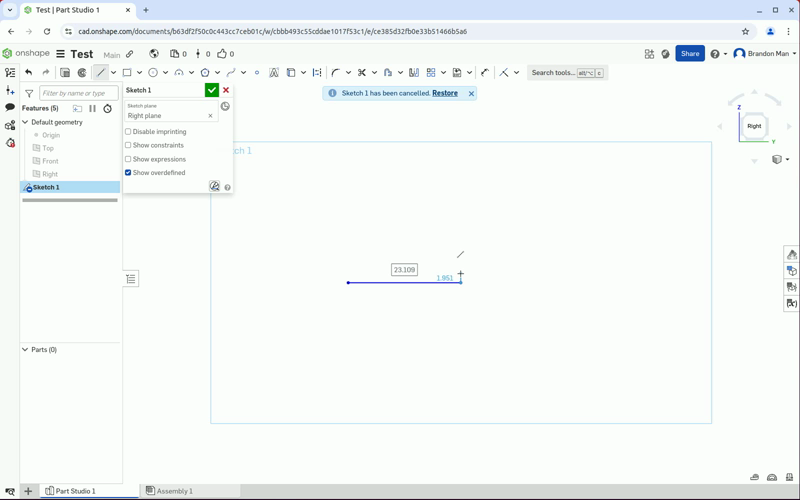
key_down(shift)
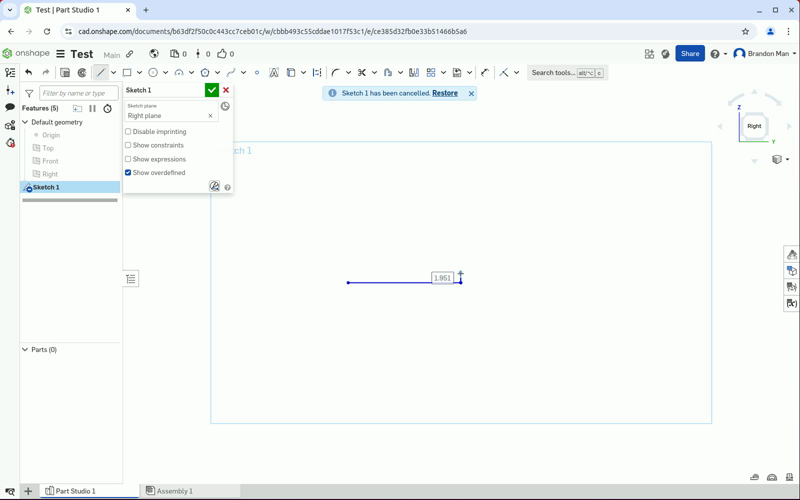
mouse_move(348, 273)
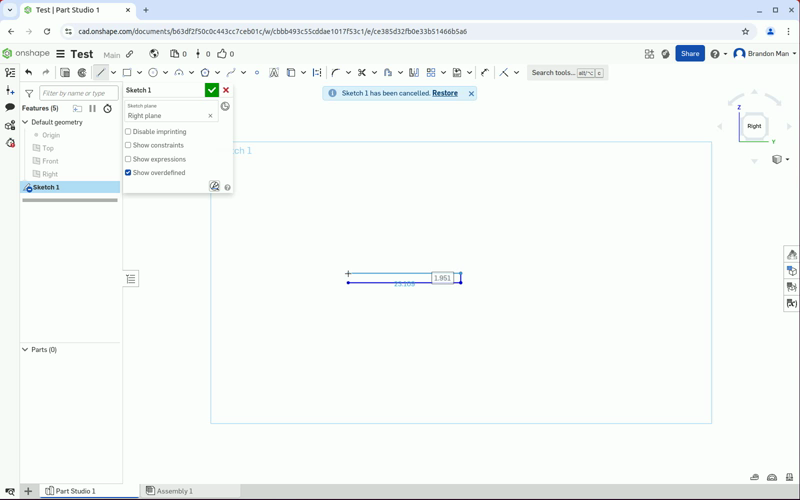
click(348, 273)
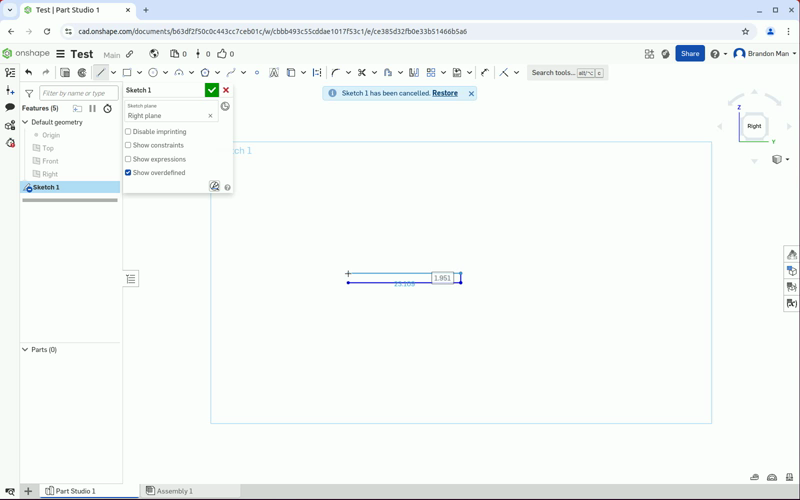
key_up(shift)
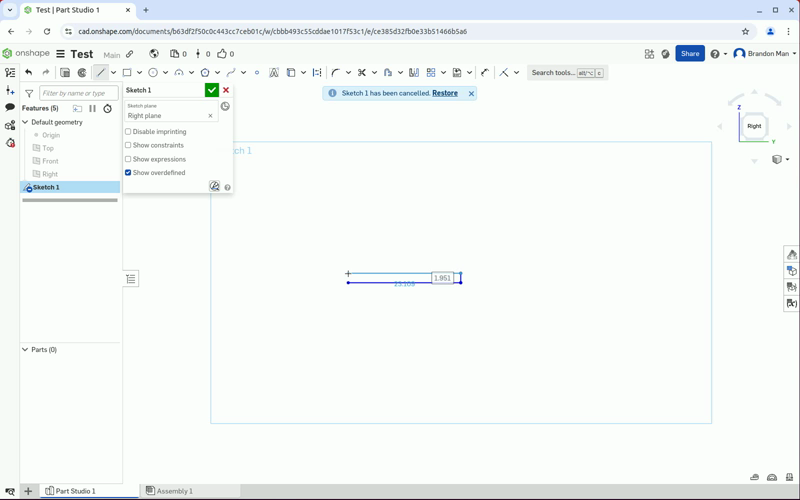
mouse_move(378, 273)
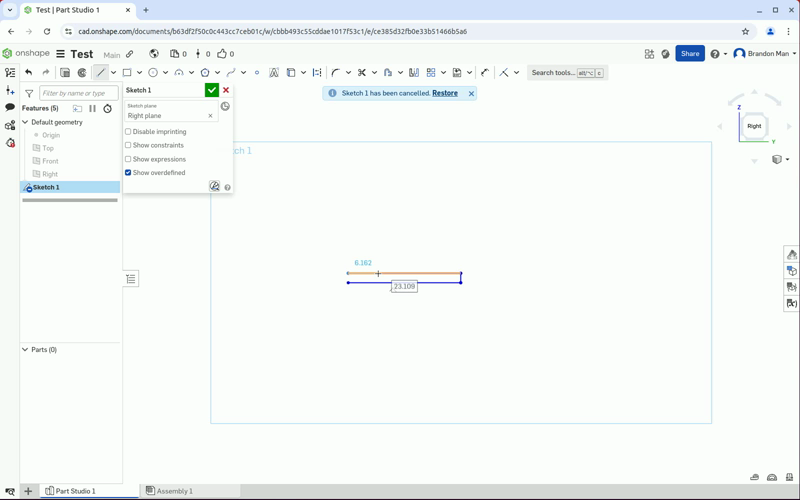
key_down(shift)
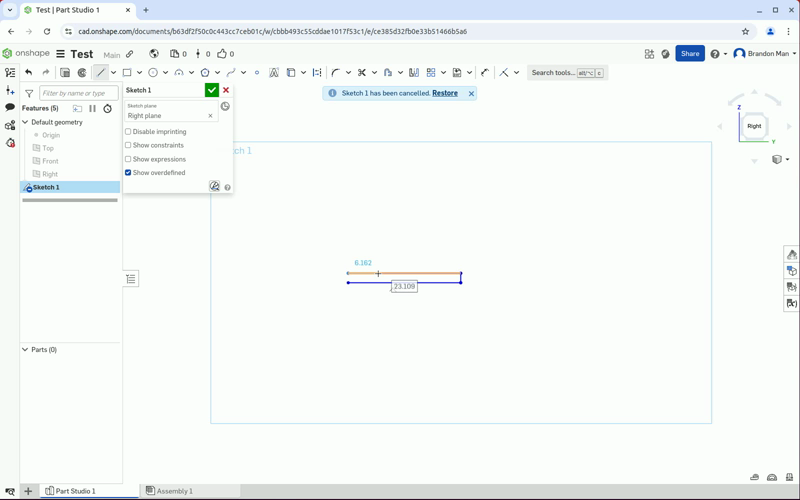
mouse_move(348, 282)
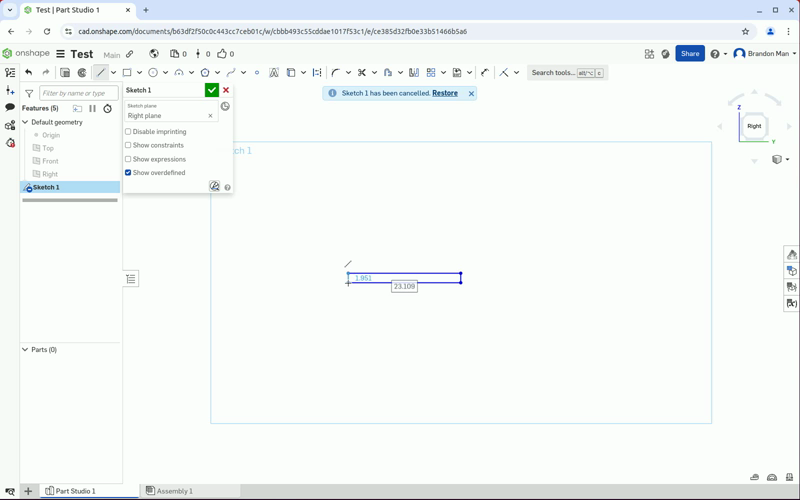
key_up(shift)
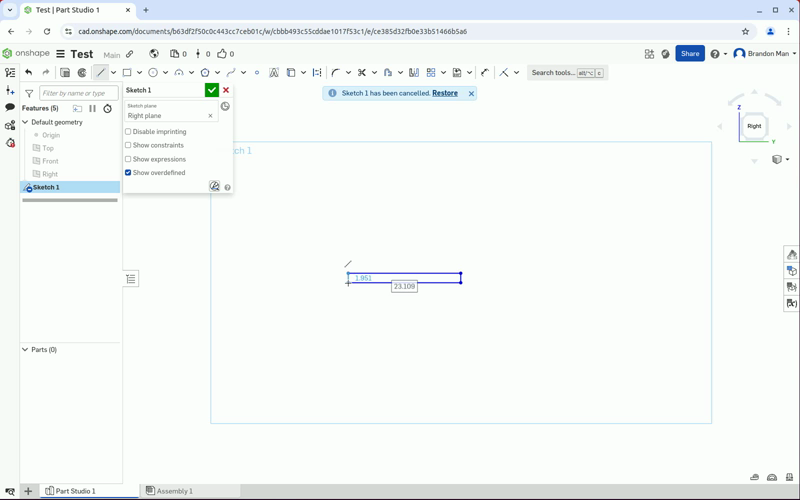
click(348, 282)
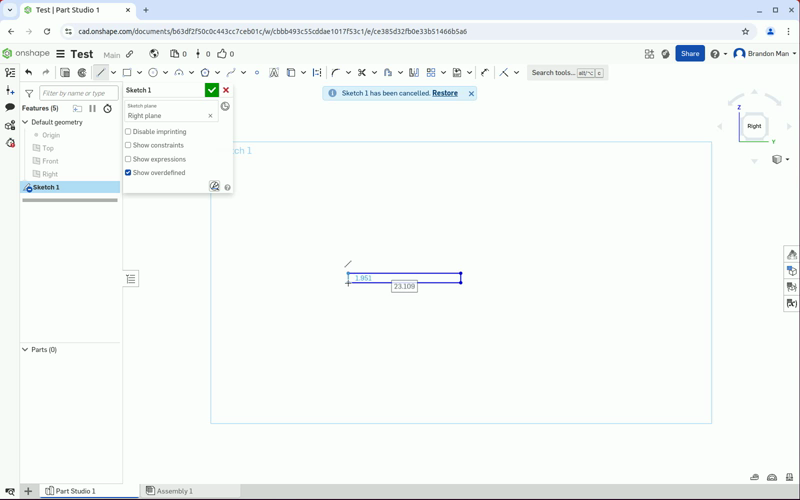
key(esc)
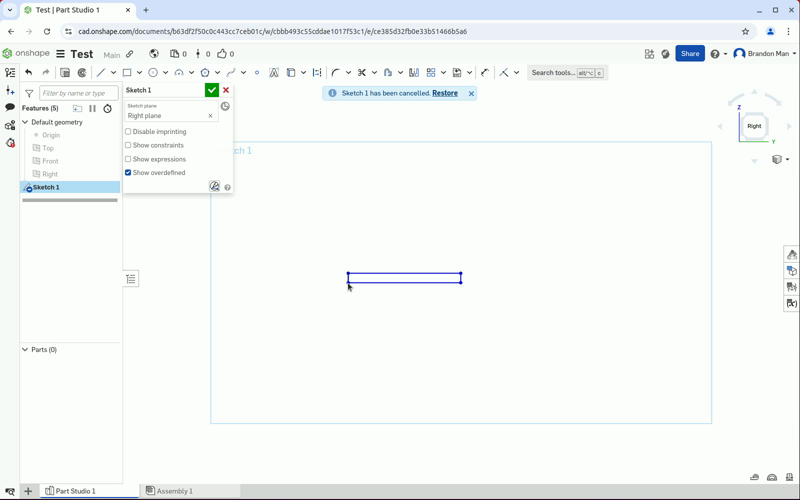
mouse_move(370, 280)
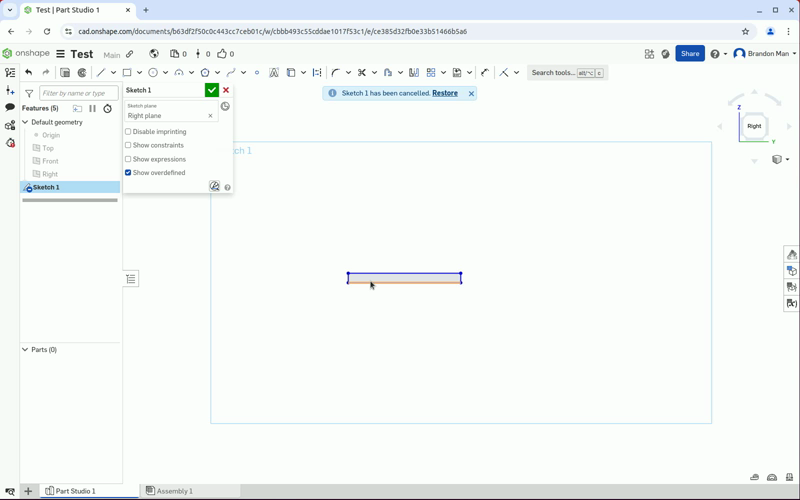
scroll(6)
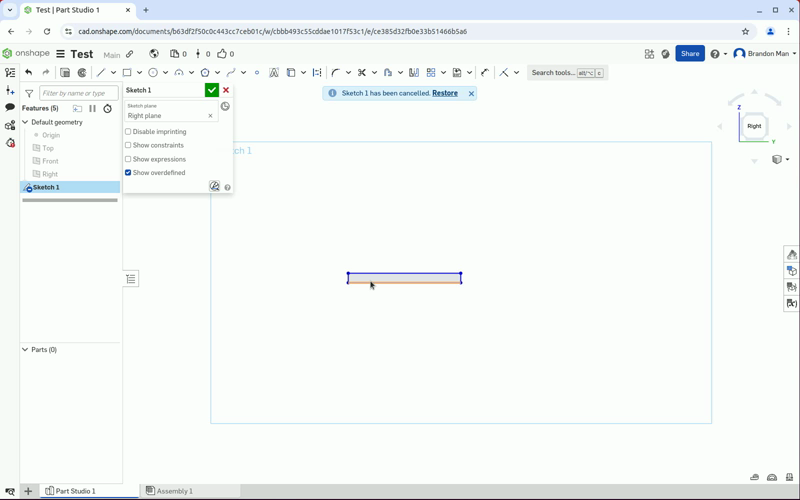
scroll(6)
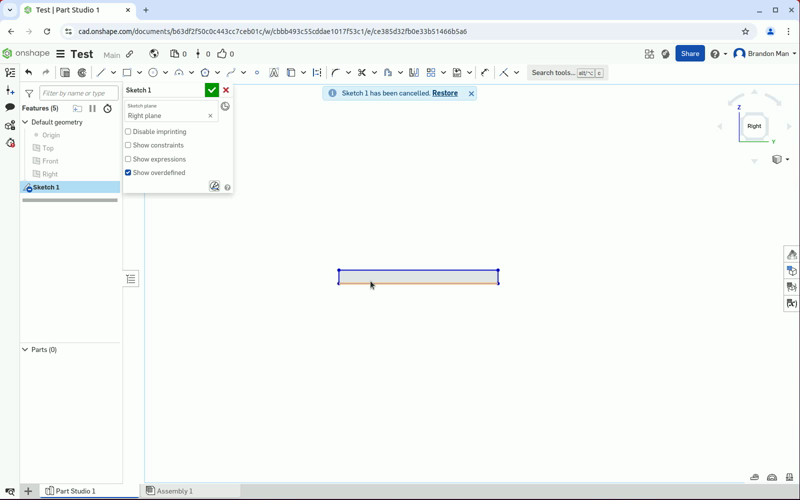
scroll(6)
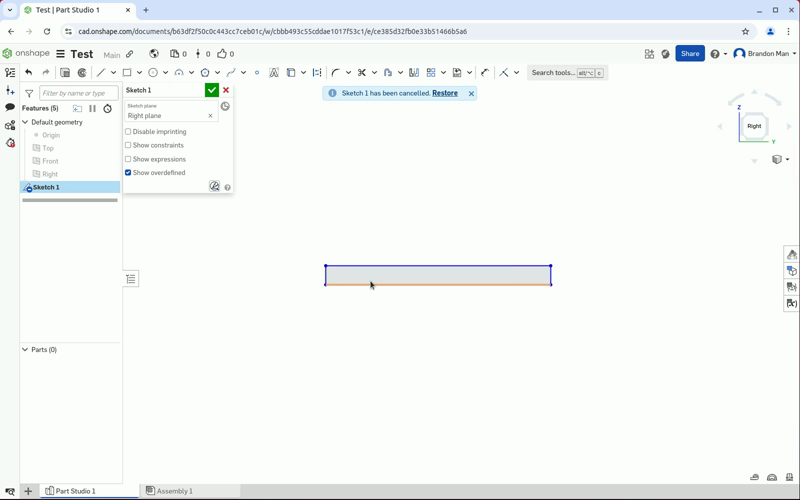
scroll(6)
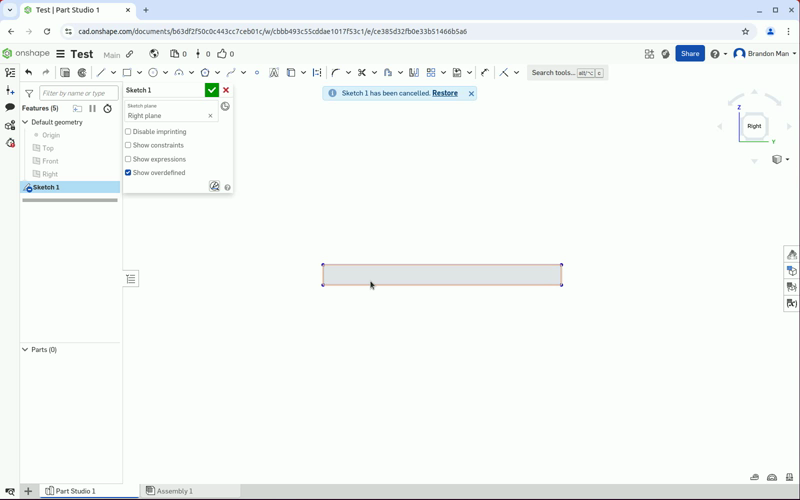
scroll(6)
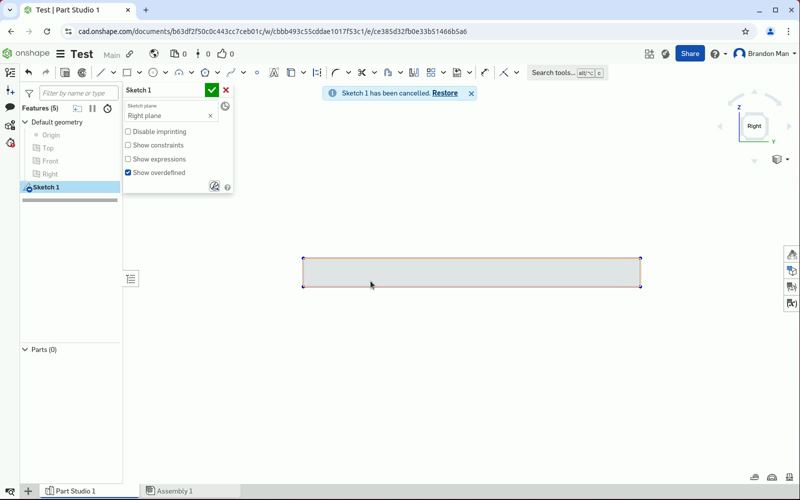
scroll(6)
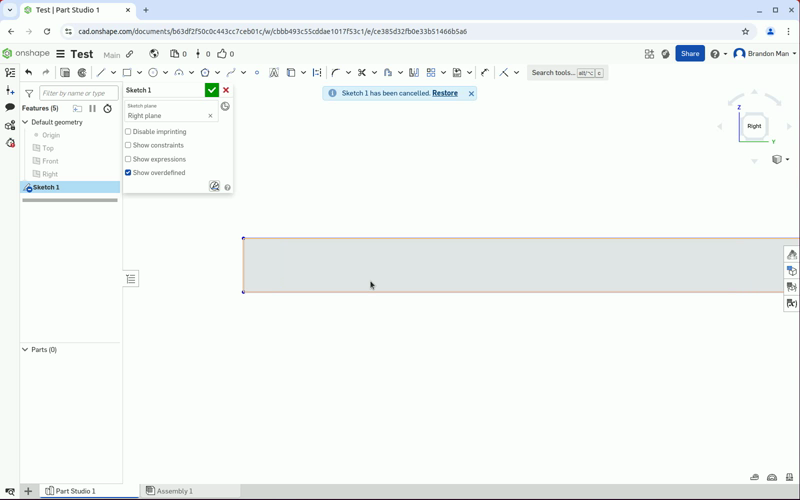
scroll(6)
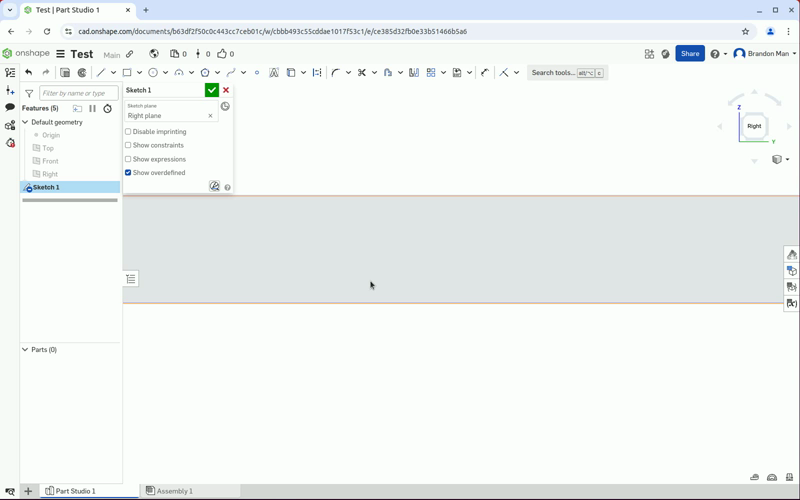
click(370, 280)
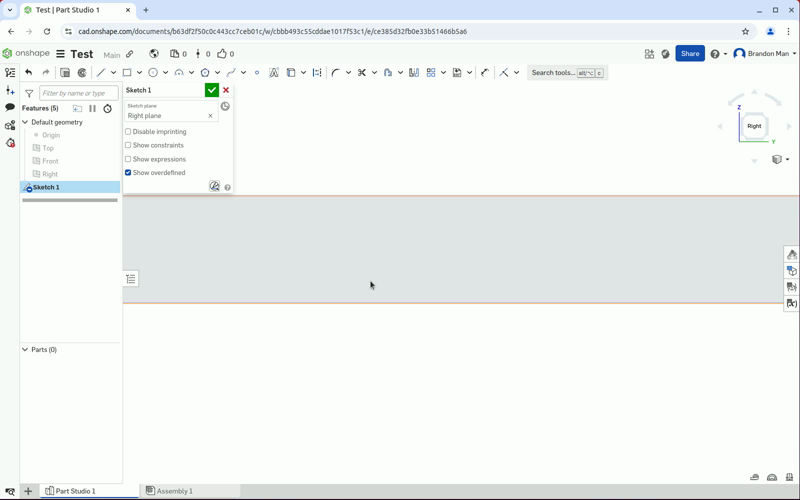
scroll(-6)
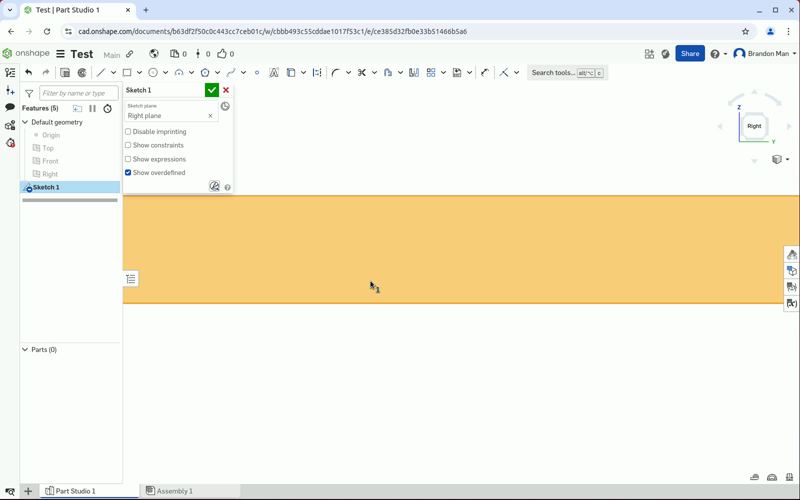
scroll(-6)
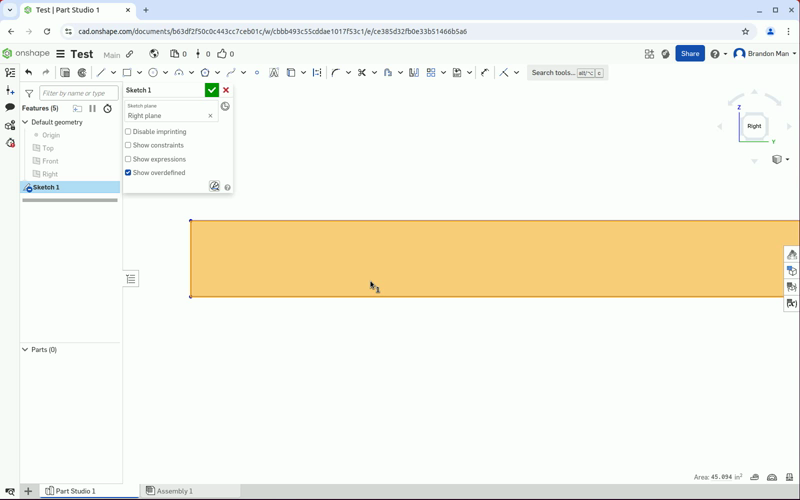
scroll(-6)
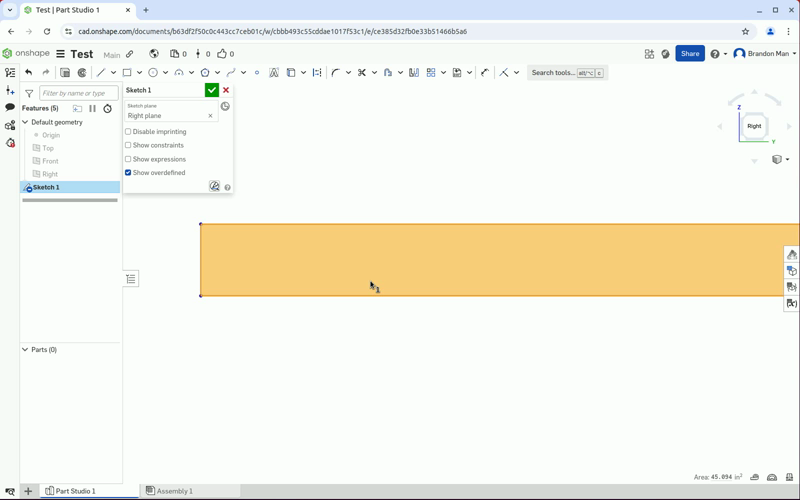
scroll(-6)
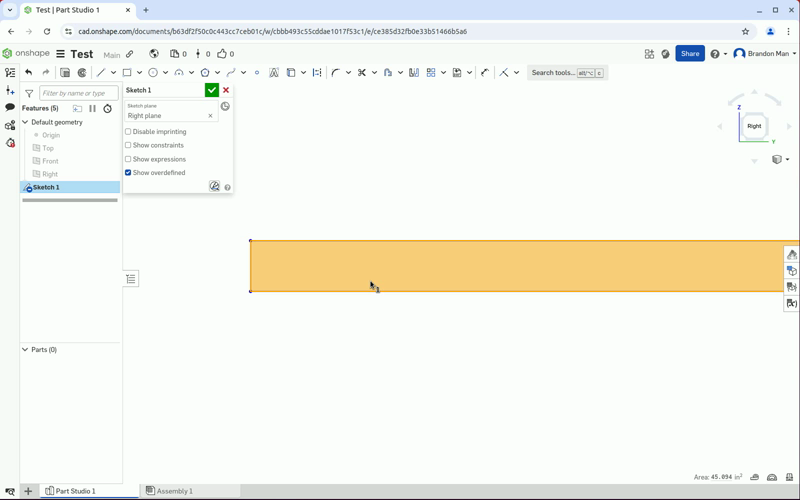
scroll(-6)
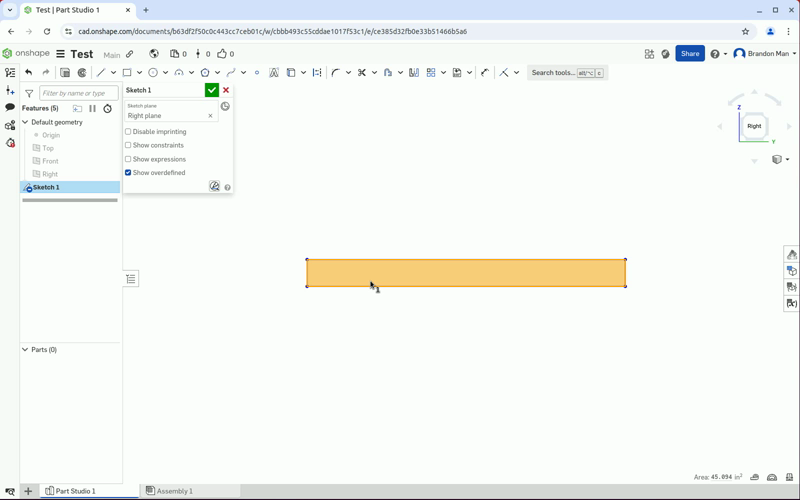
scroll(-6)
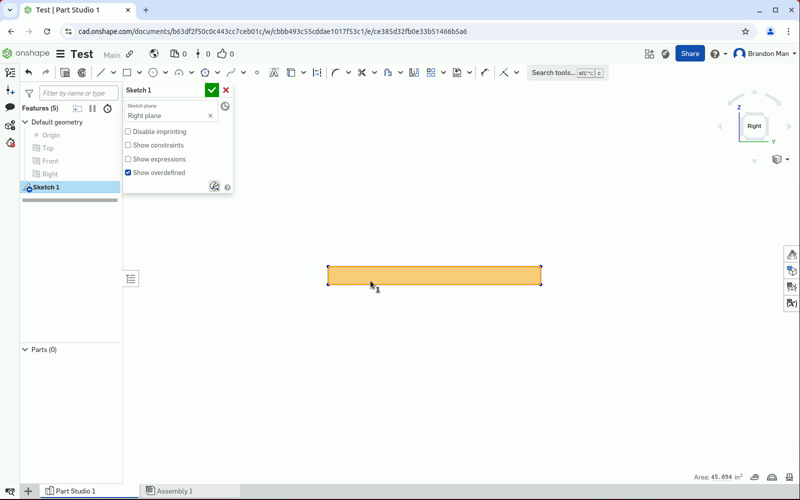
scroll(-6)
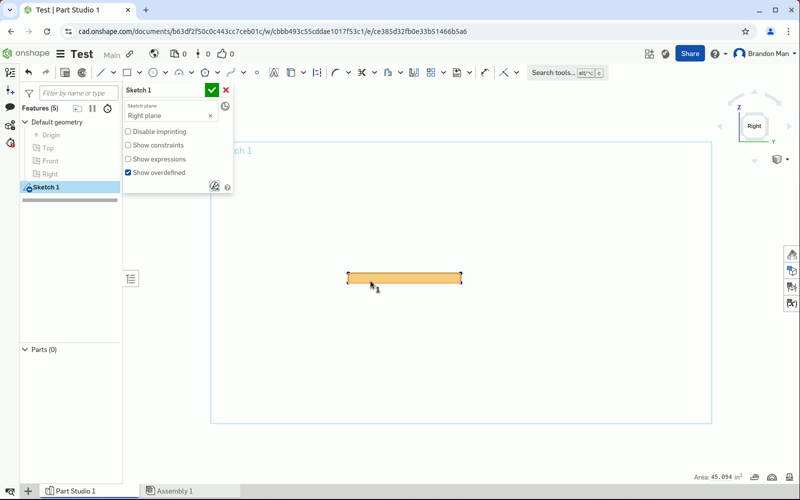
mouse_move(73, 352)
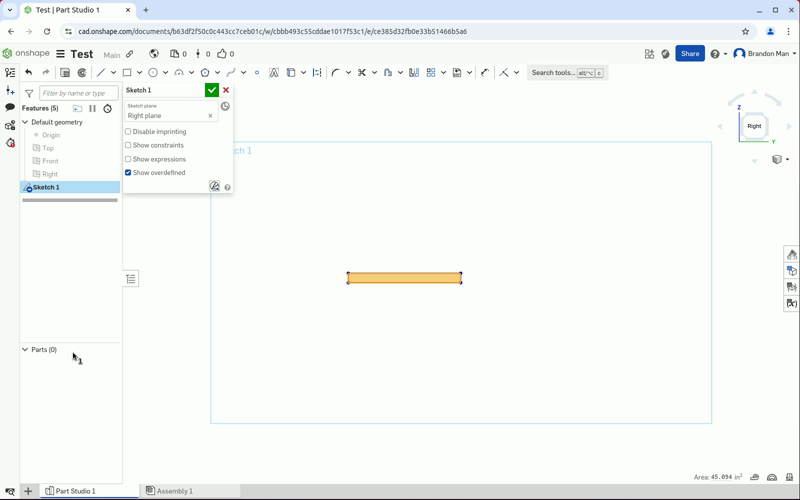
key(shift+y)
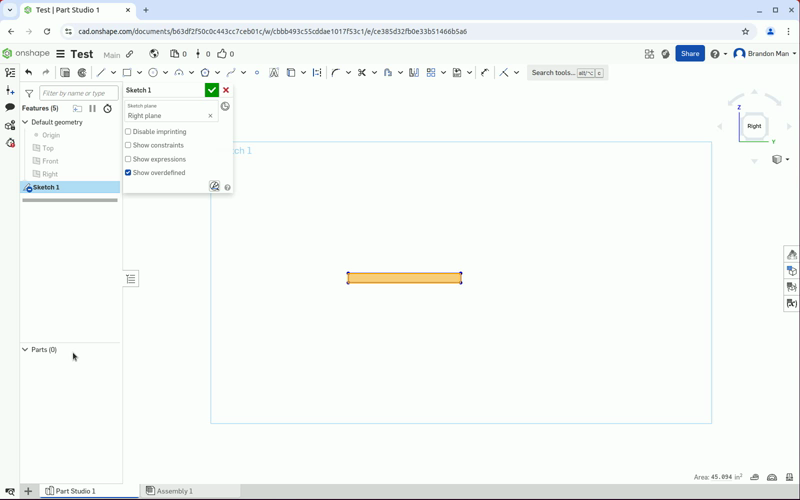
key(shift+e)
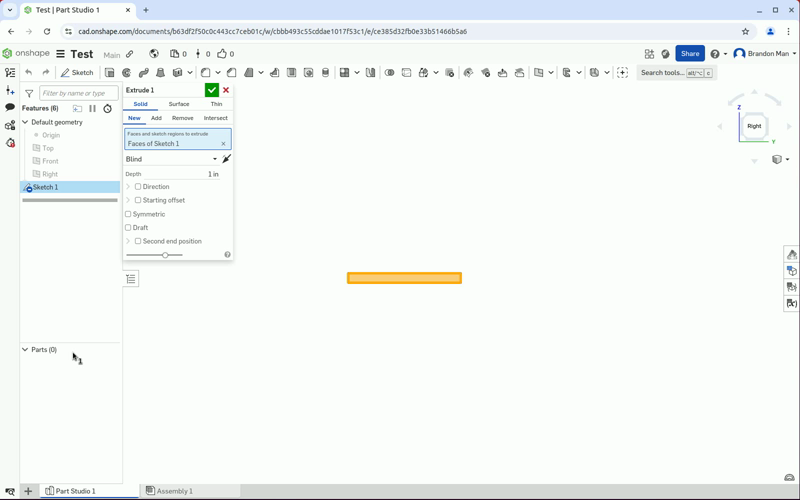
mouse_move(143, 106)
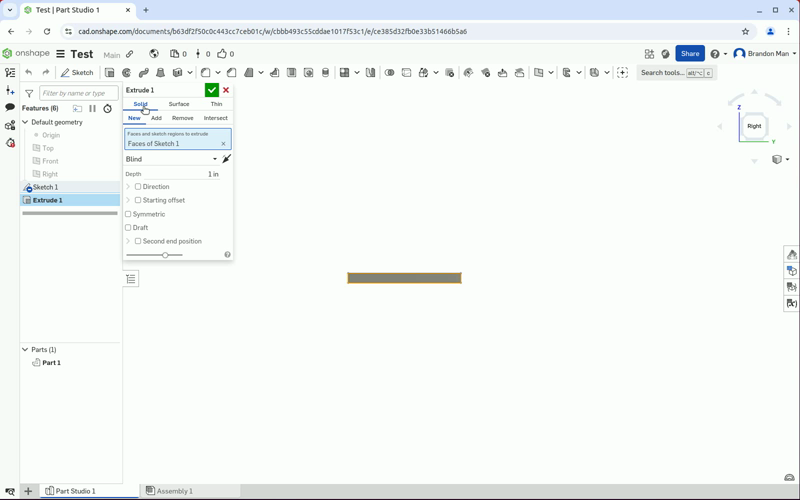
click(143, 106)
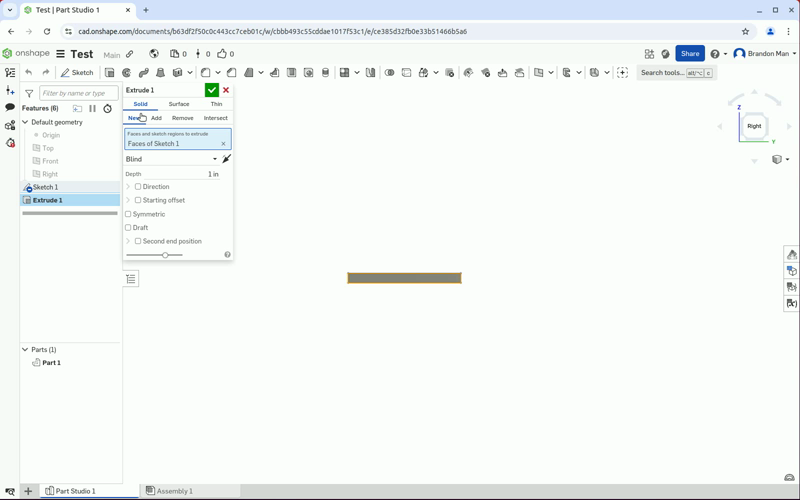
mouse_move(137, 120)
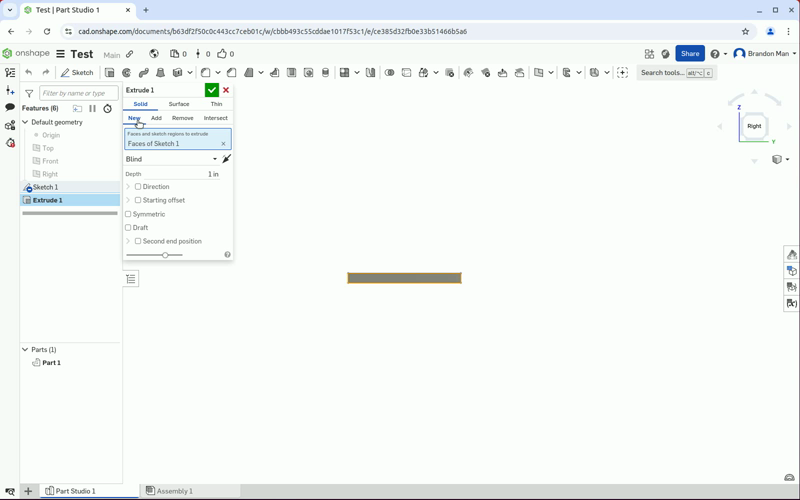
click(137, 120)
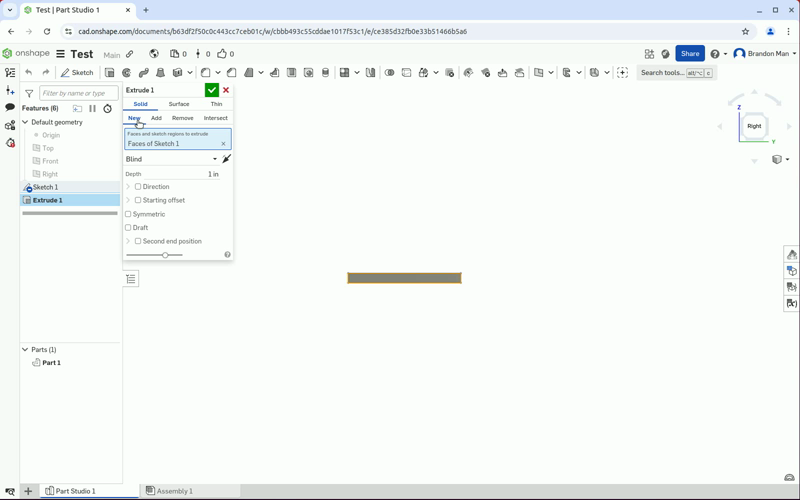
key(tab, 4)
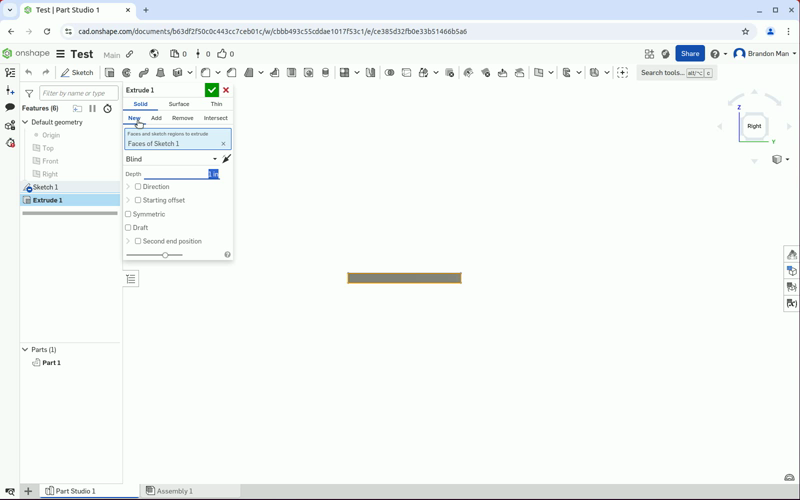
text(9.147)
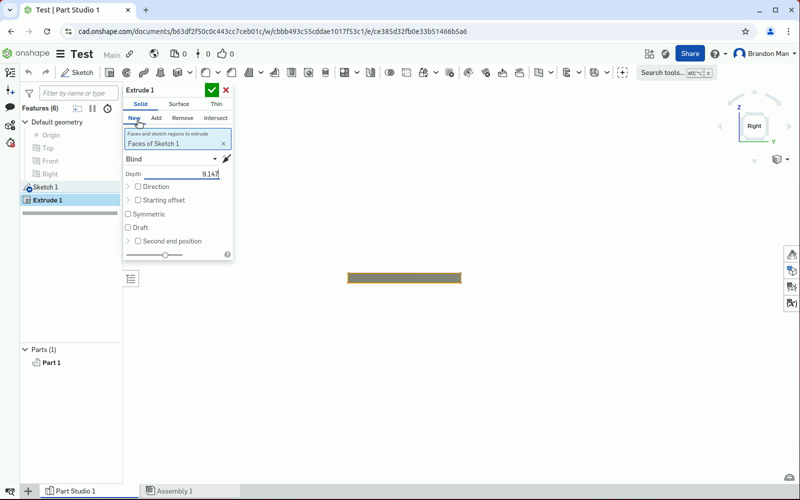
key(enter)
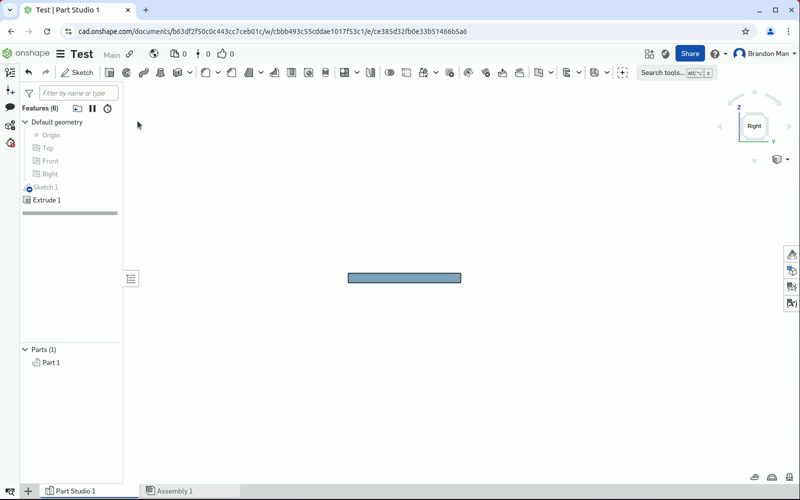
key(shift+h)
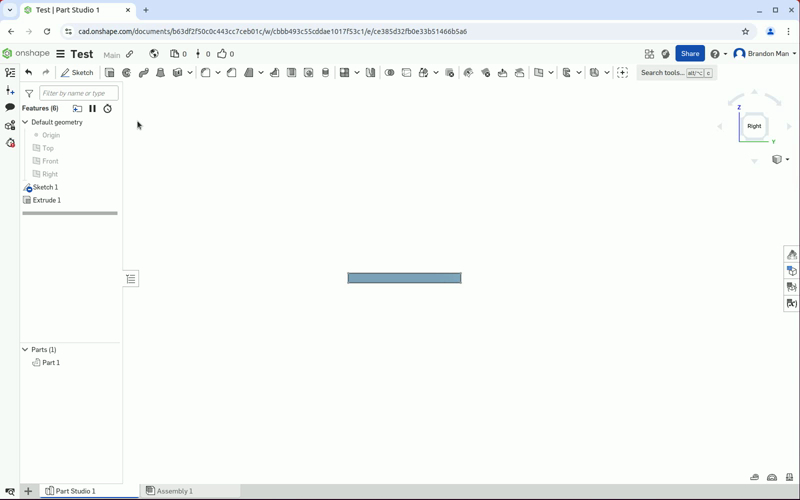
key(shift+h)
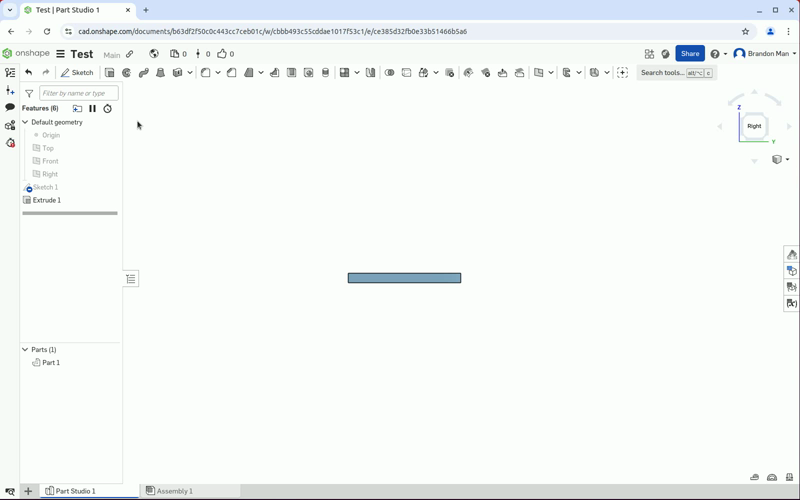
mouse_move(73, 189)
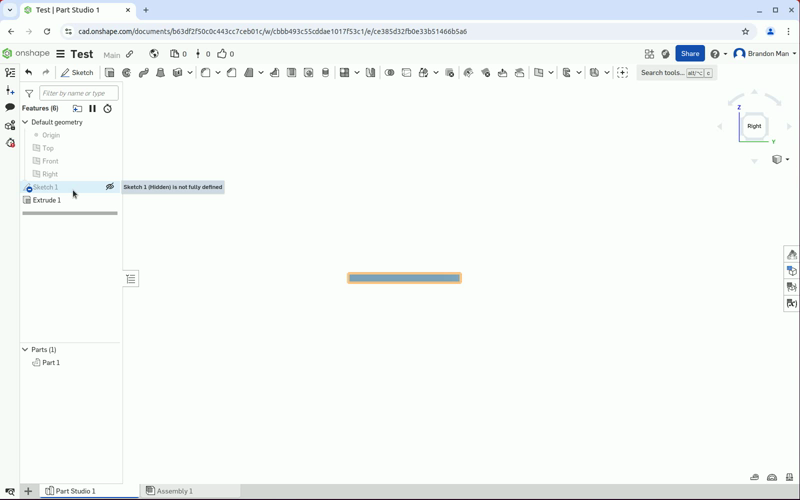
click(73, 189)
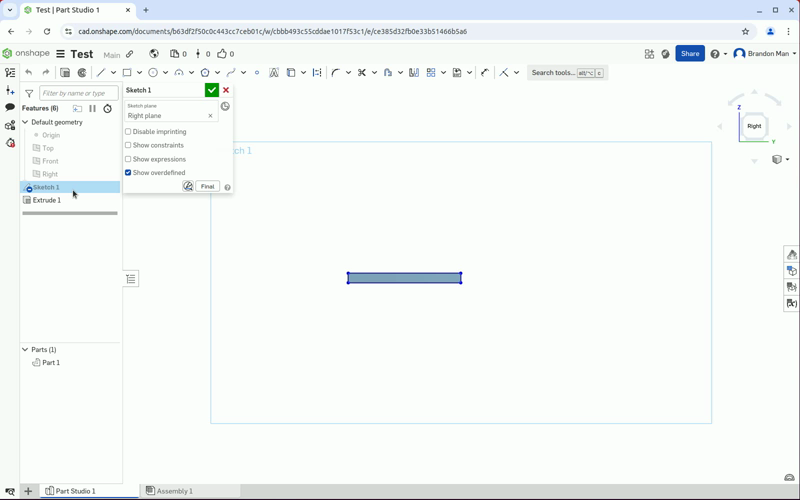
mouse_move(229, 92)
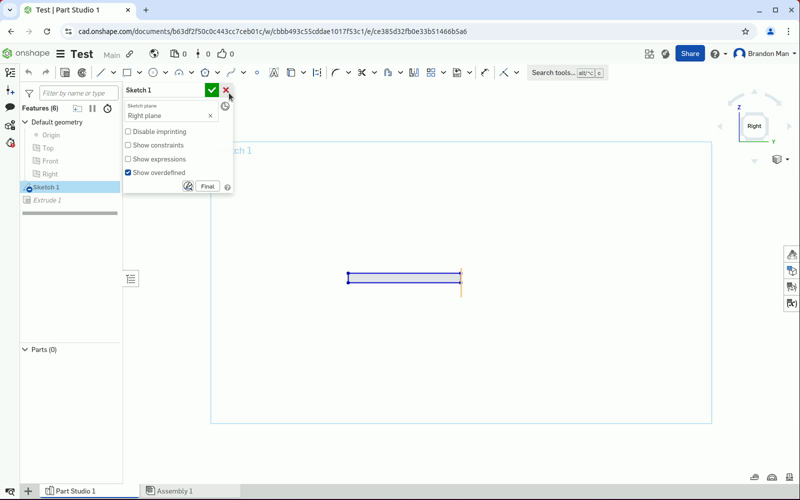
click(229, 92)
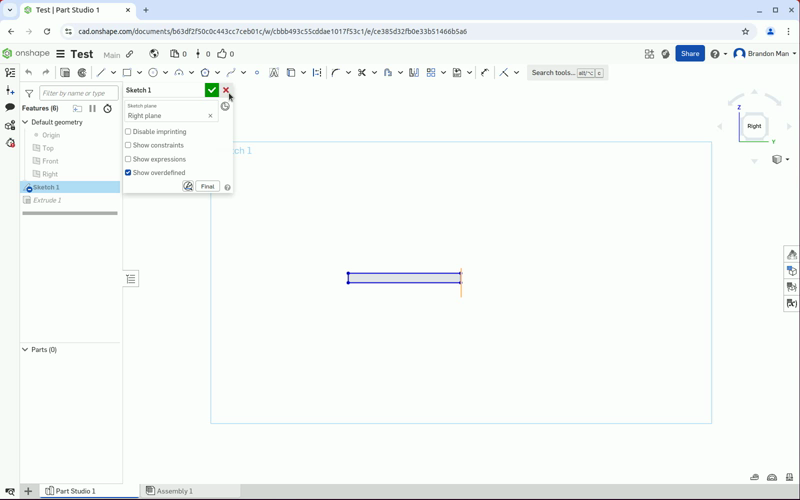
key(shift+s)
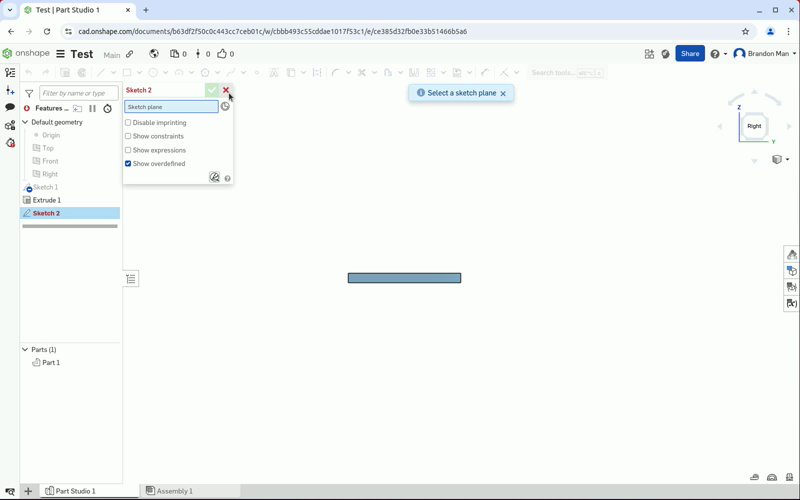
mouse_move(73, 176)
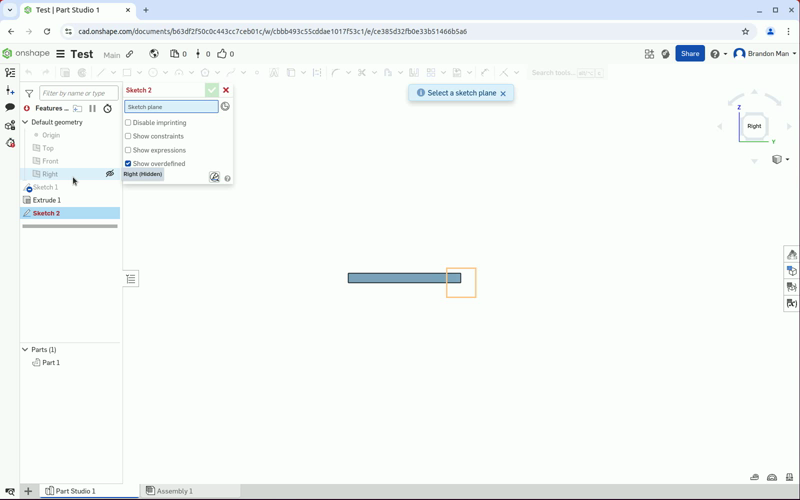
click(73, 176)
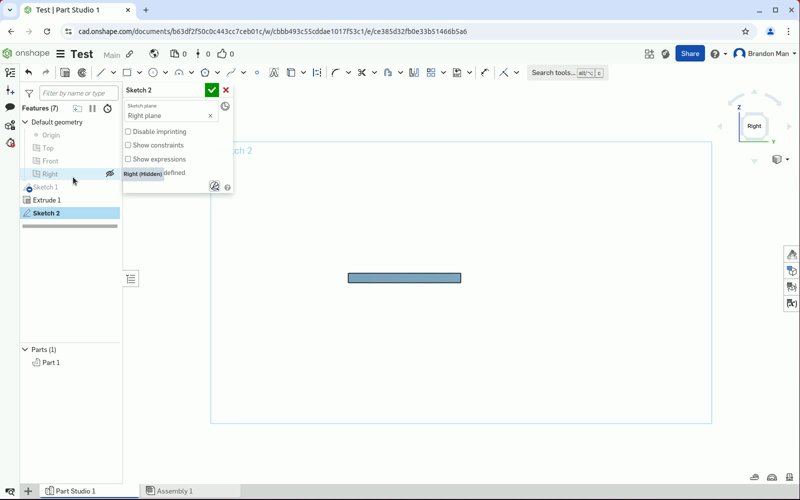
mouse_move(73, 352)
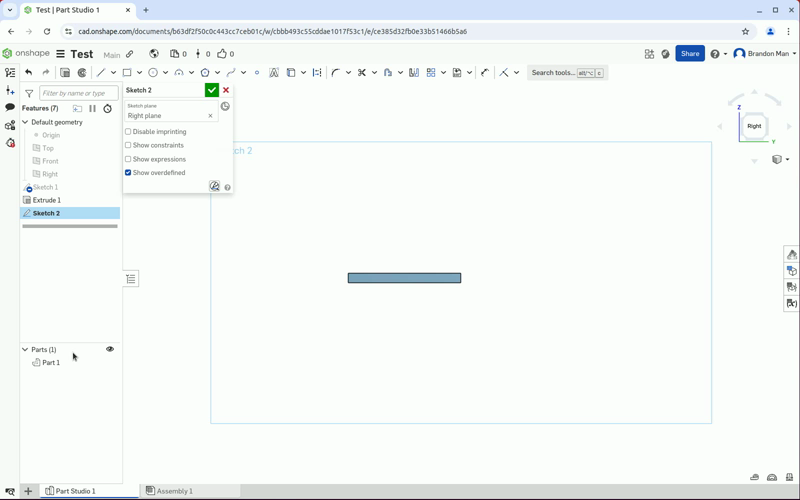
key(y)
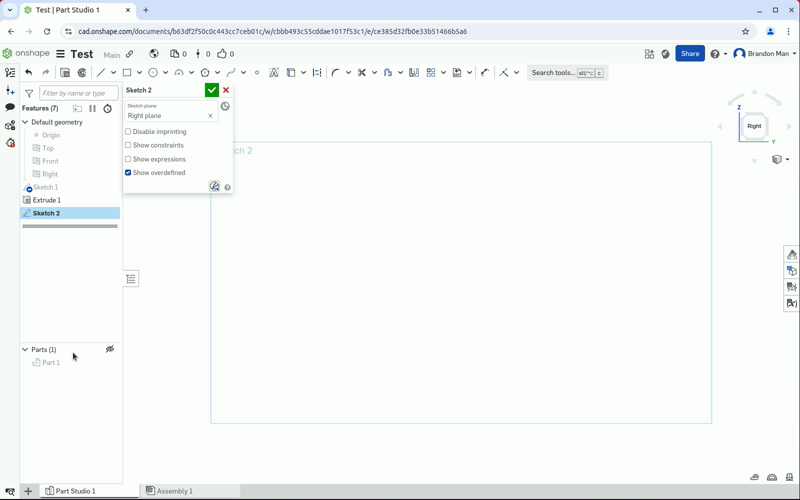
key(l)
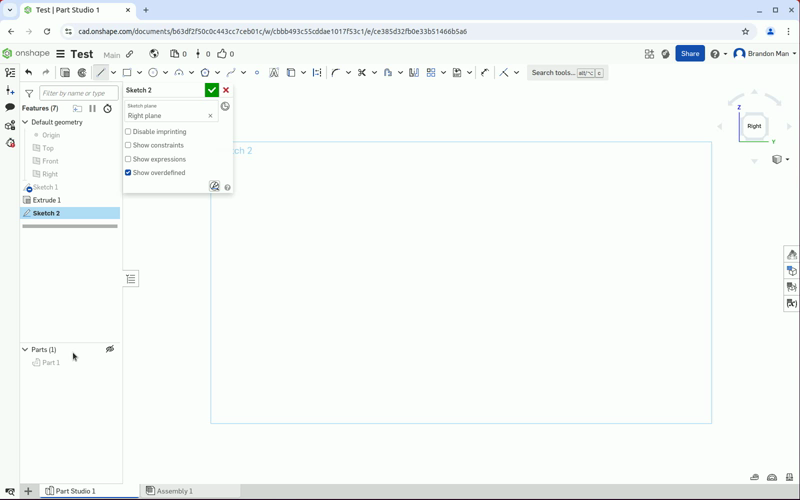
key_down(shift)
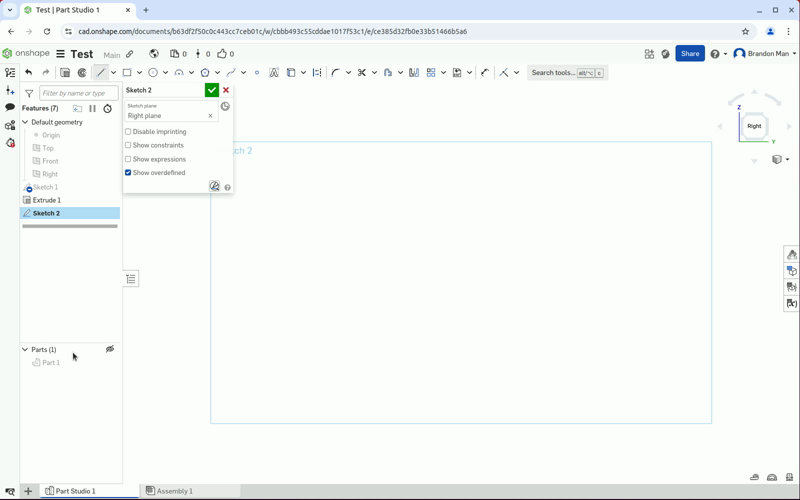
mouse_move(460, 282)
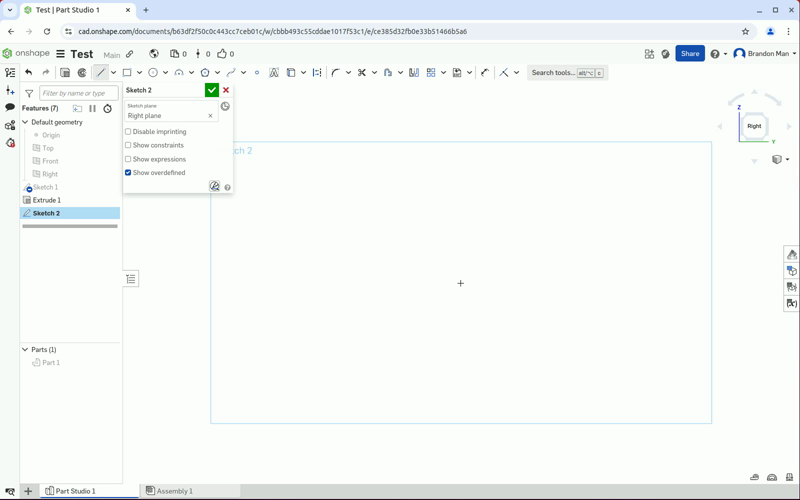
click(460, 282)
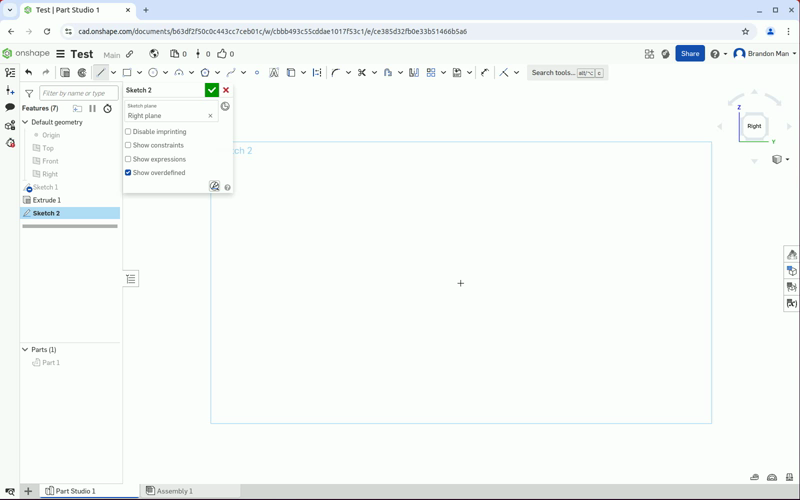
key_up(shift)
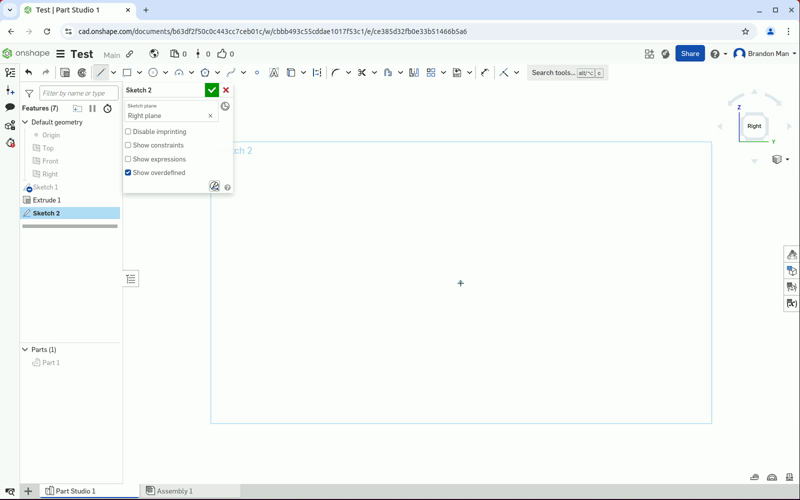
key_down(shift)
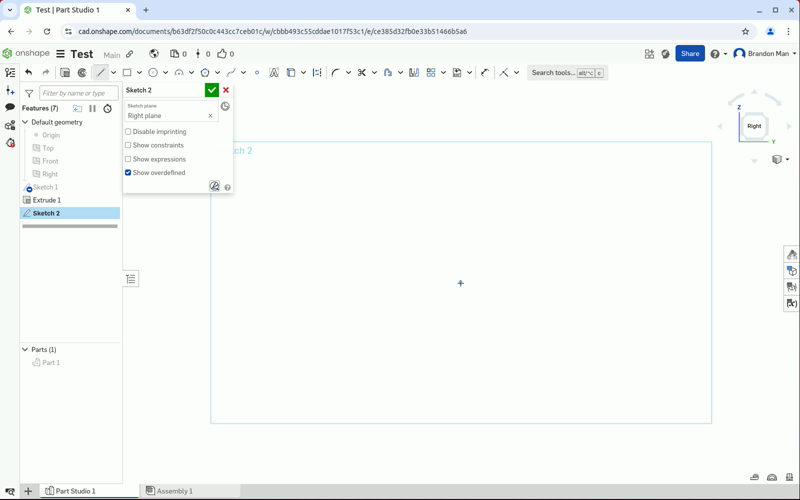
mouse_move(490, 282)
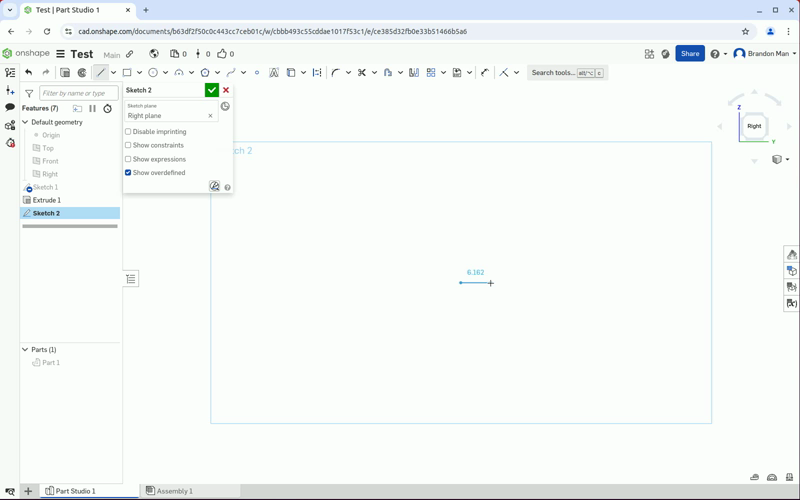
mouse_move(487, 282)
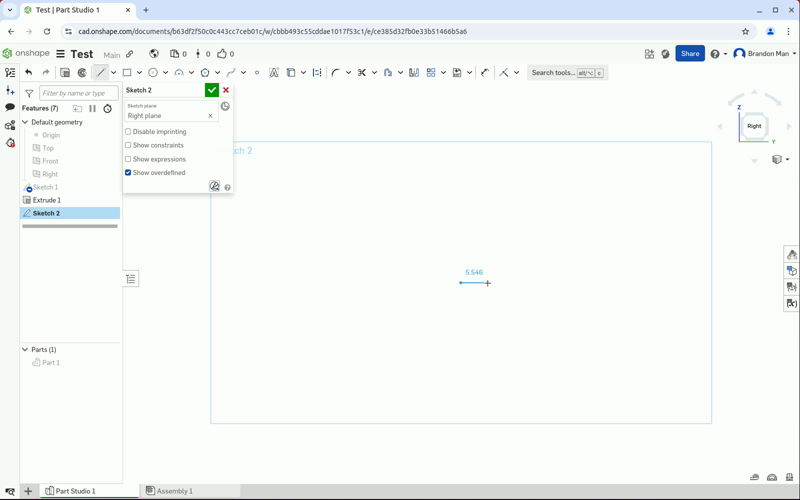
click(487, 282)
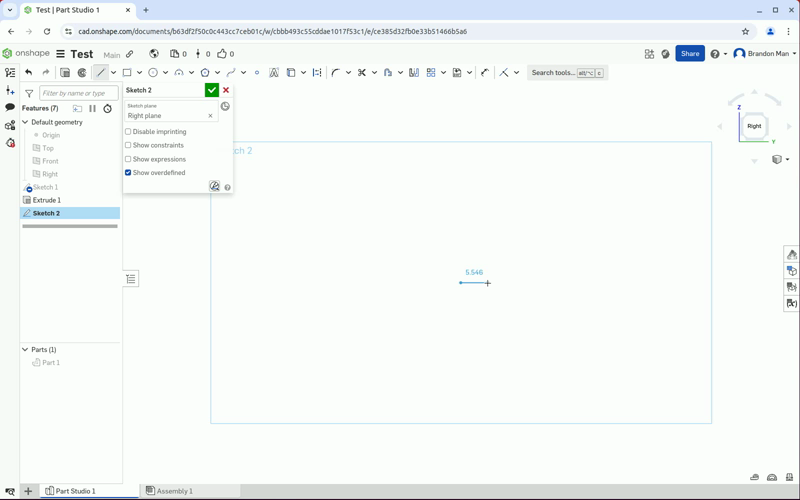
key_up(shift)
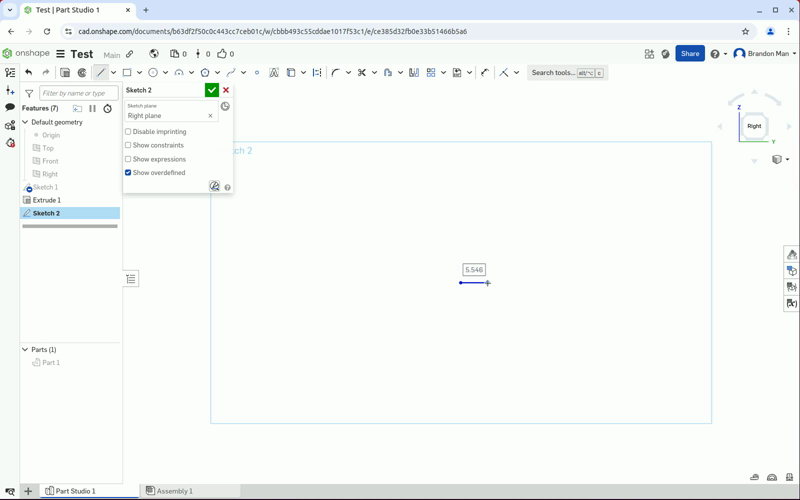
key_down(shift)
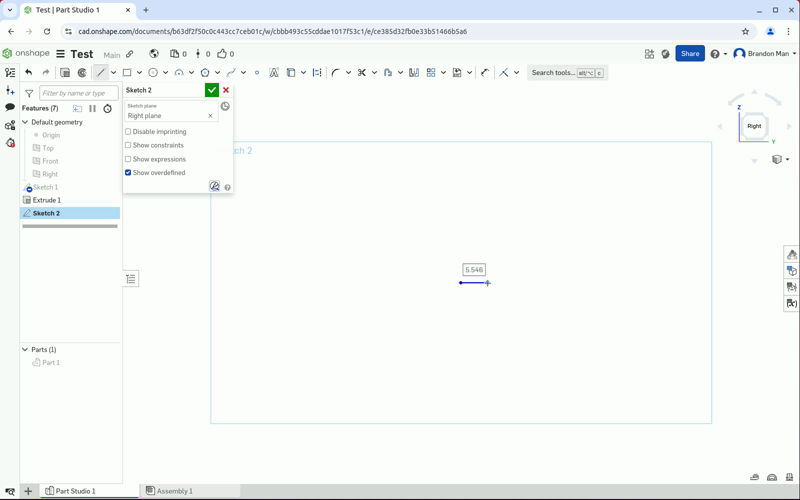
mouse_move(517, 282)
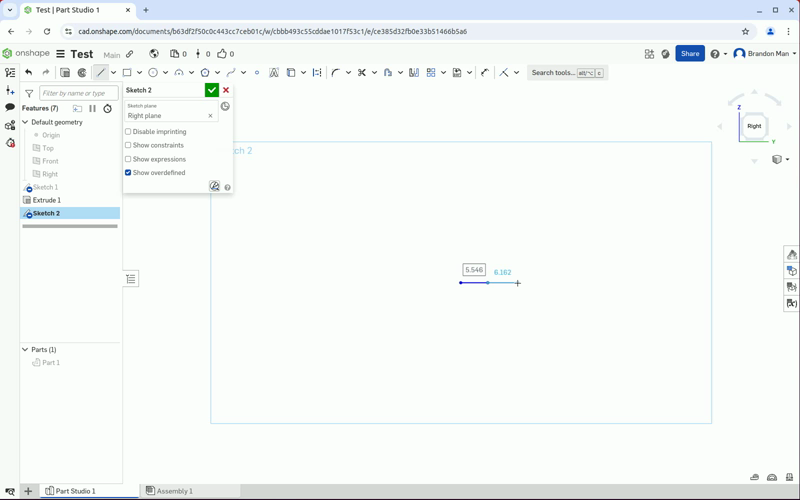
mouse_move(487, 231)
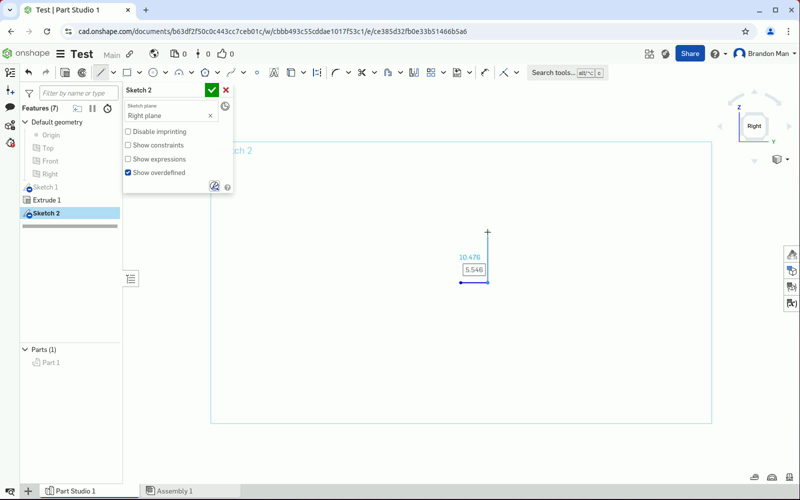
click(487, 231)
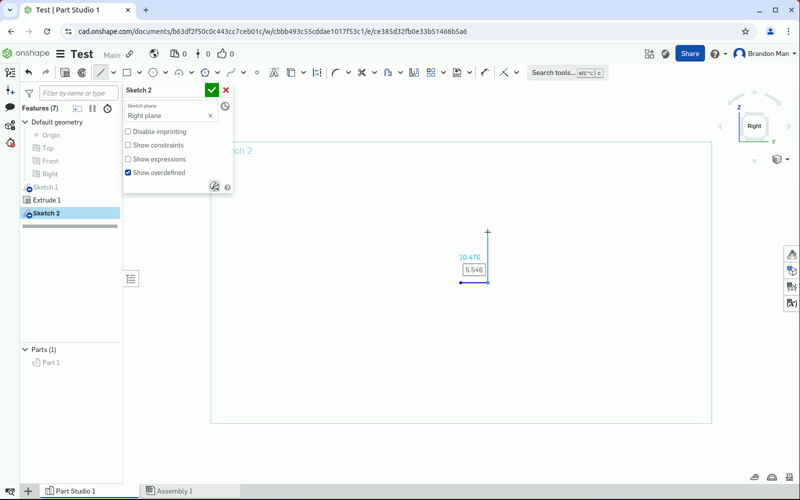
key_up(shift)
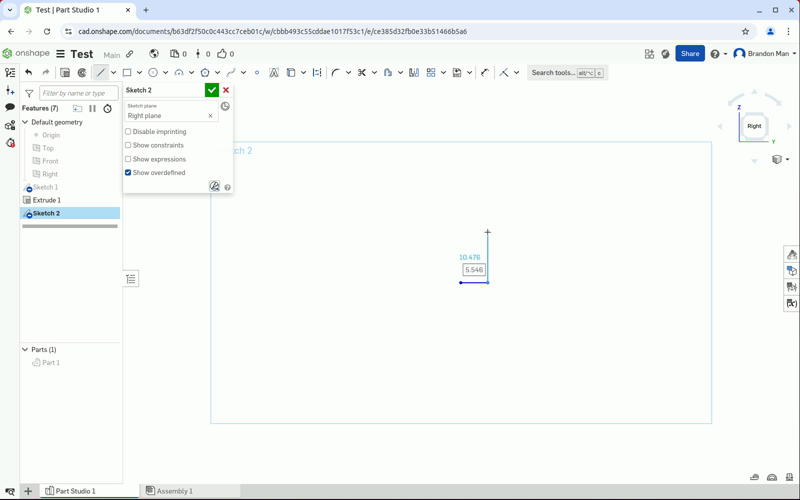
key_down(shift)
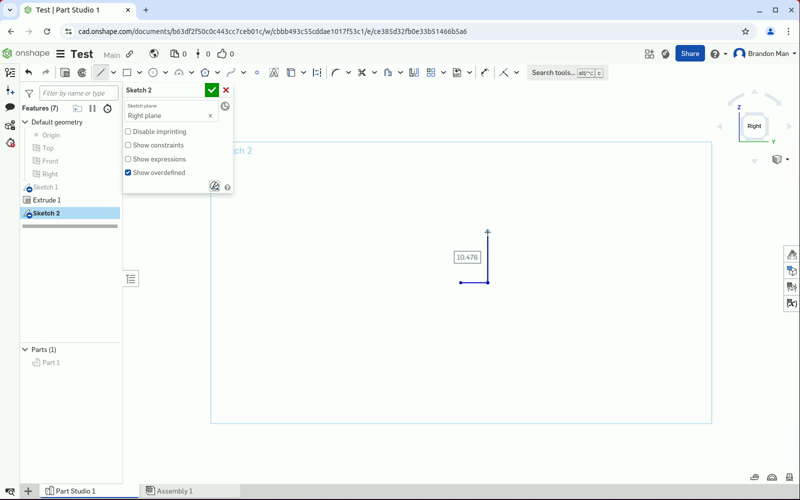
mouse_move(517, 231)
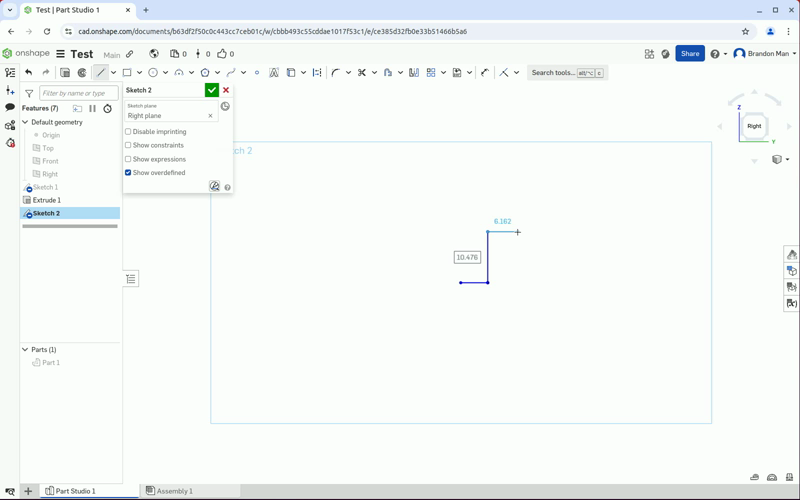
mouse_move(460, 231)
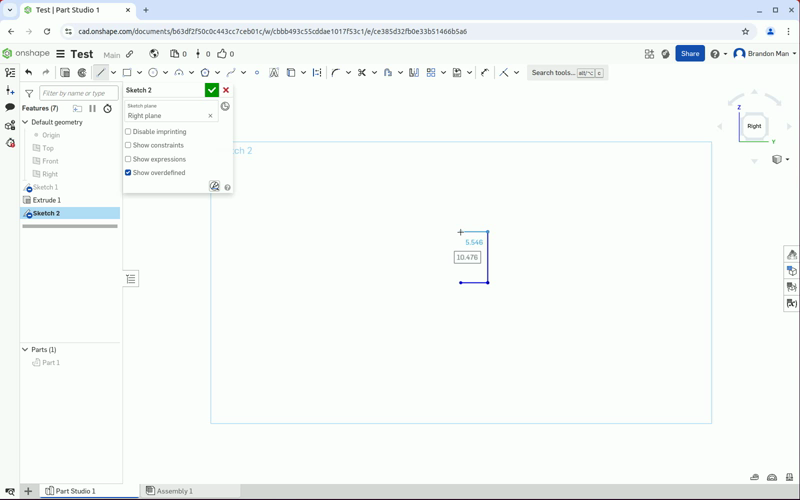
click(460, 231)
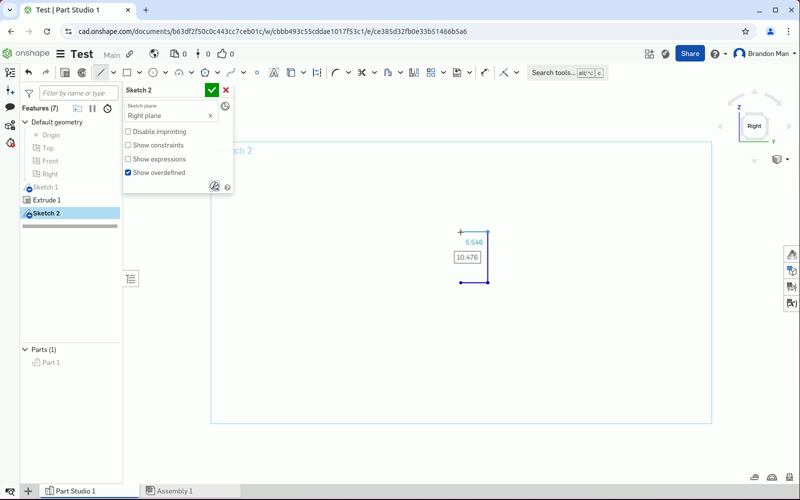
key_up(shift)
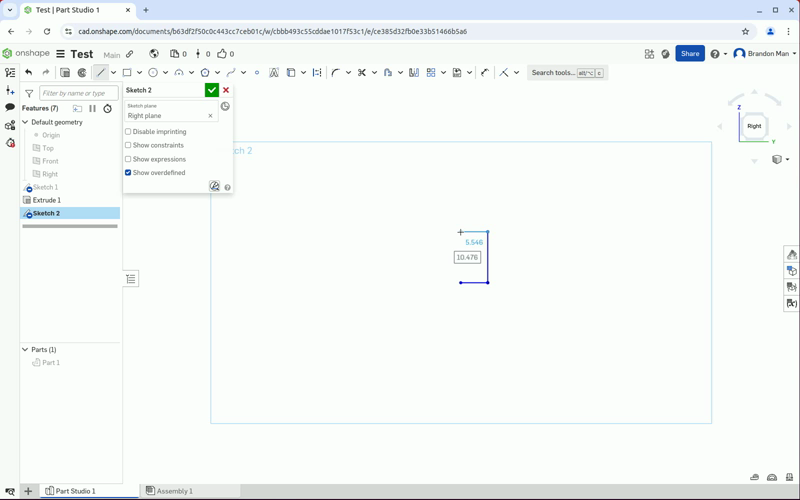
mouse_move(490, 231)
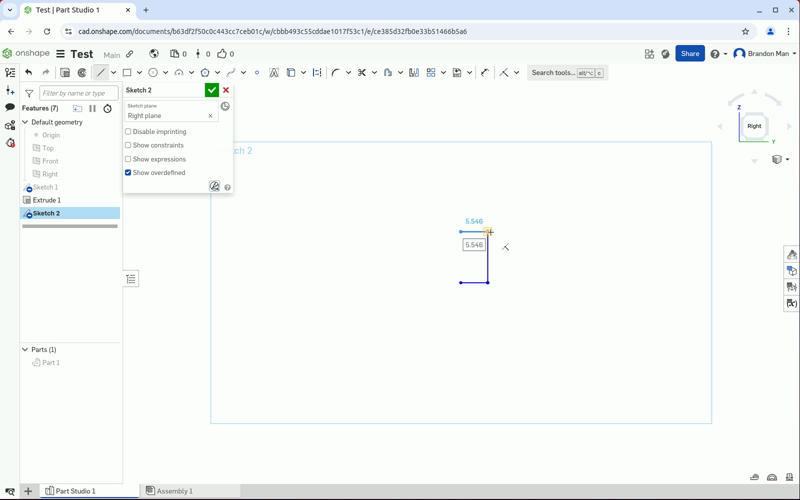
key_down(shift)
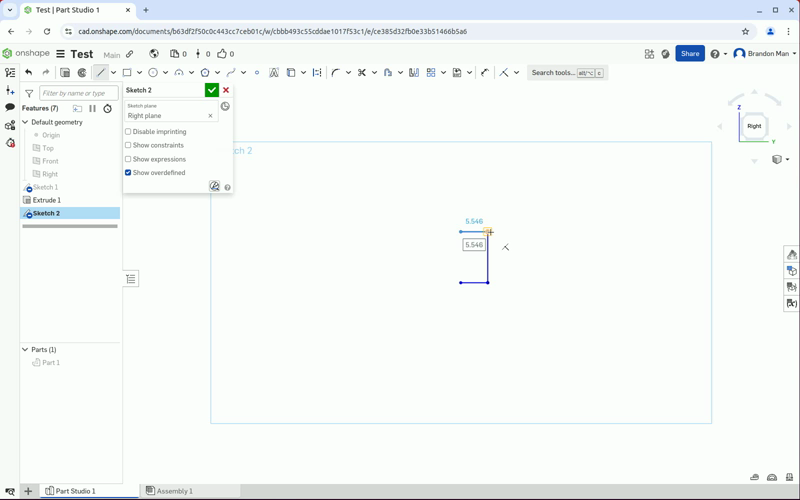
mouse_move(460, 282)
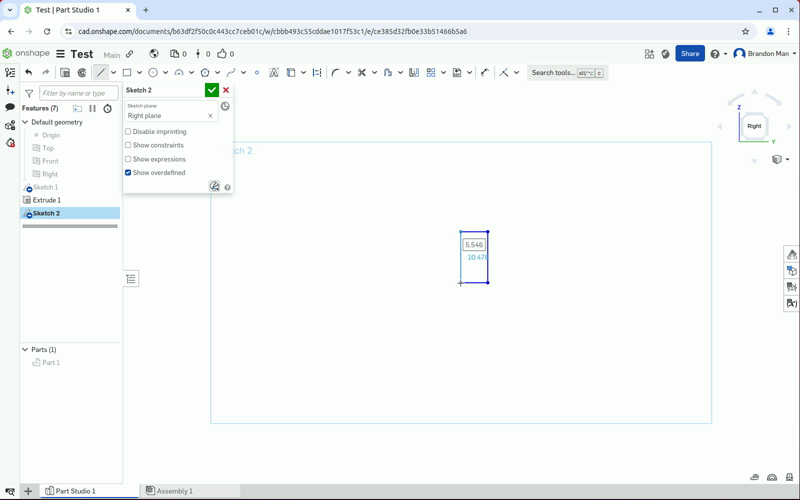
key_up(shift)
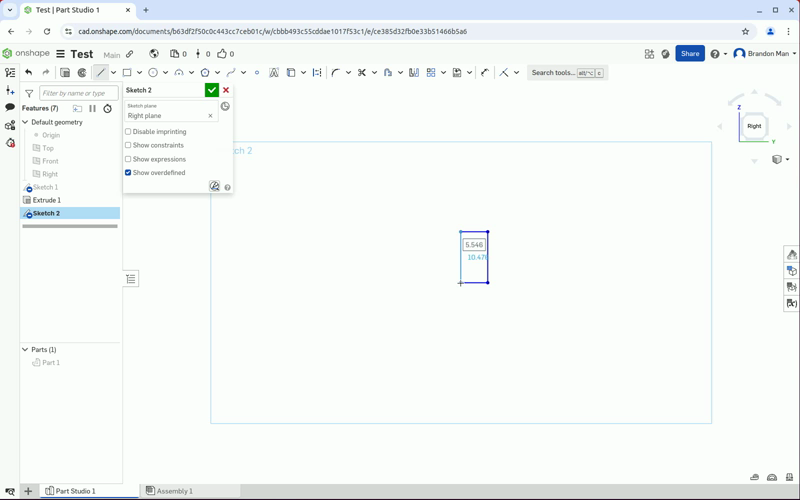
click(460, 282)
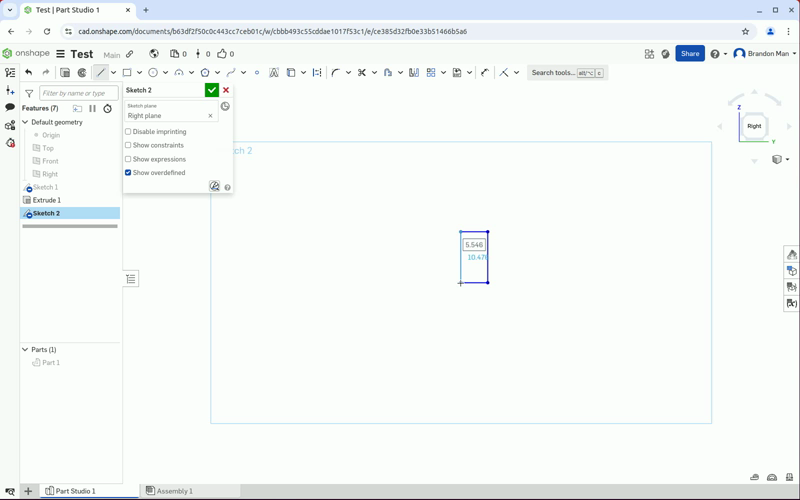
key(esc)
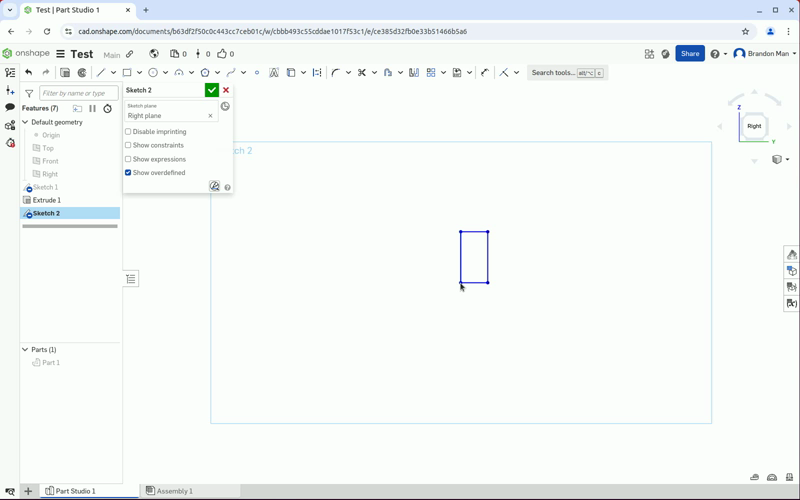
mouse_move(484, 250)
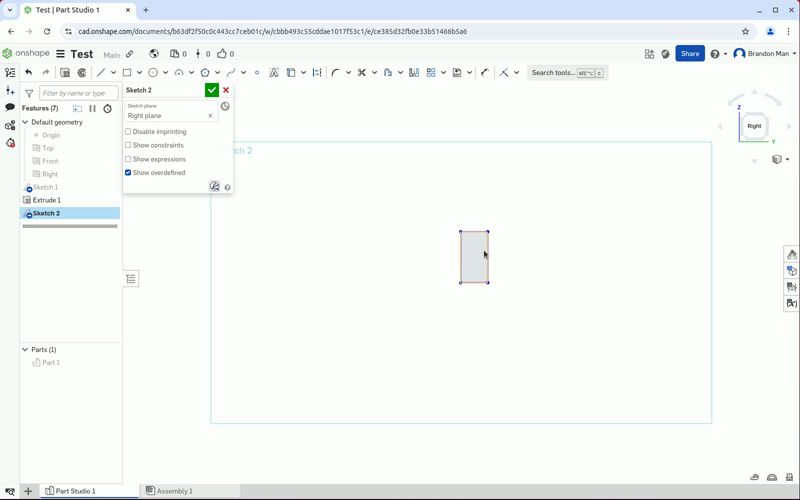
scroll(6)
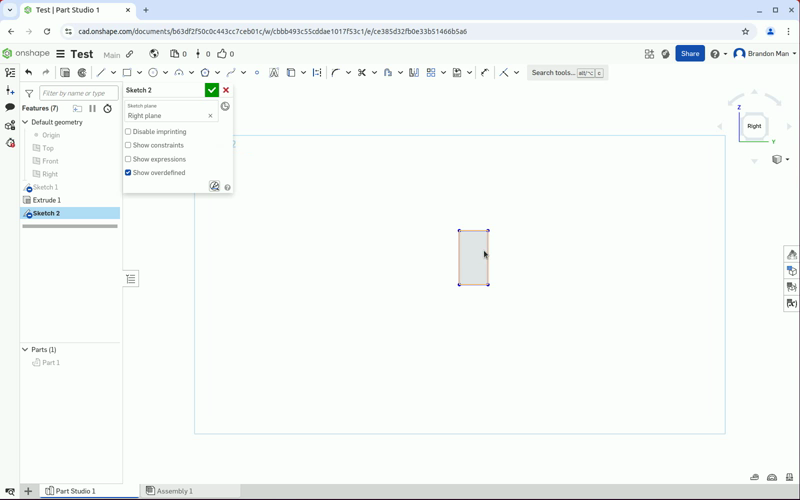
scroll(6)
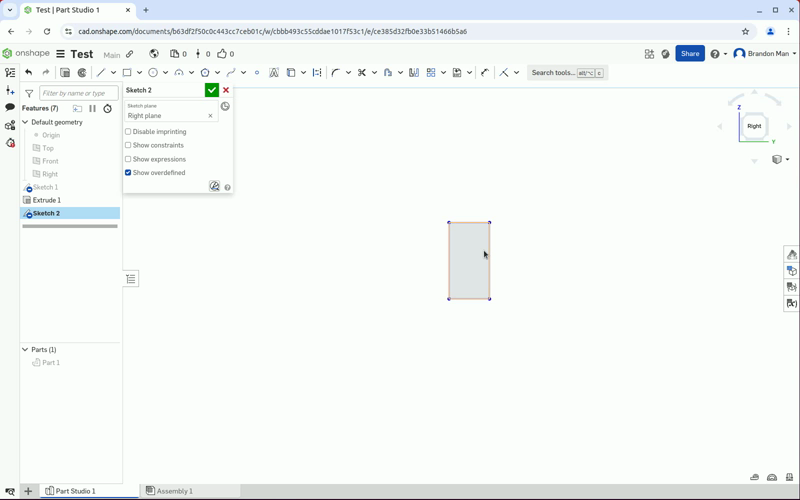
scroll(6)
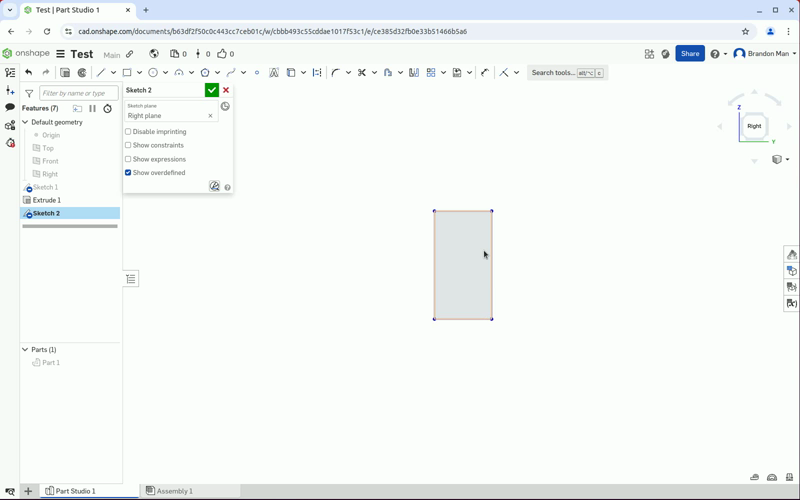
scroll(6)
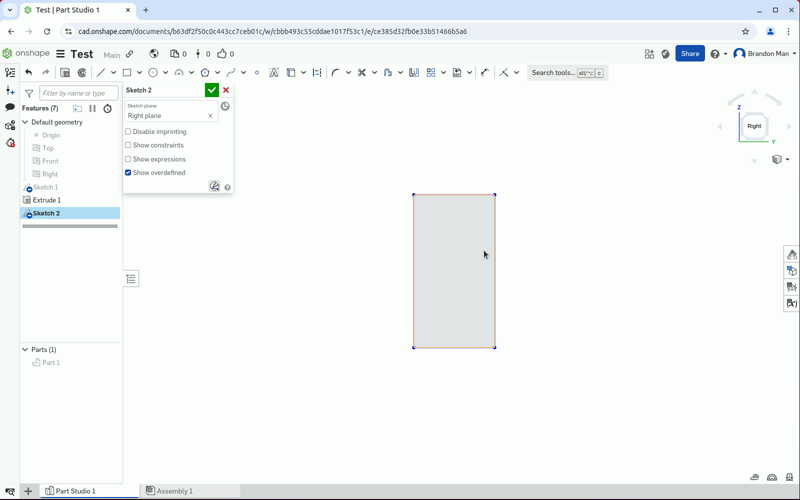
scroll(6)
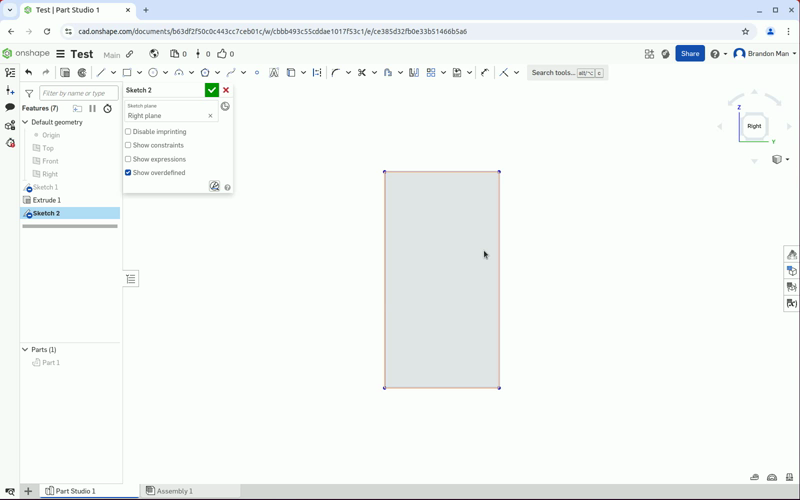
scroll(6)
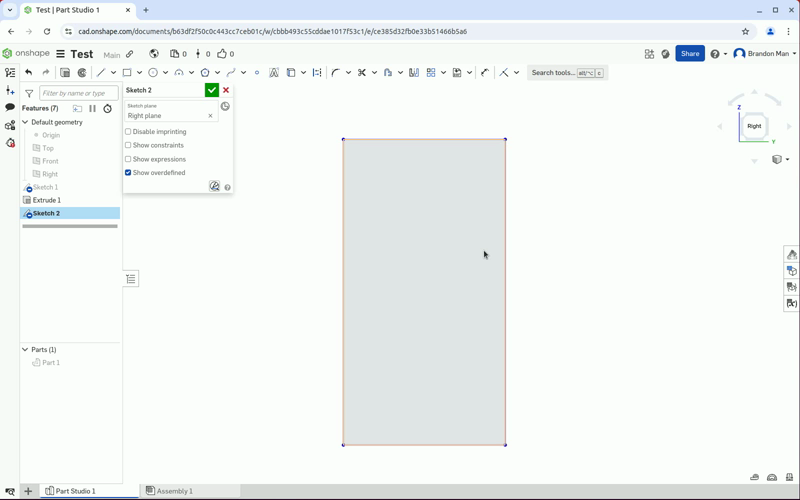
scroll(6)
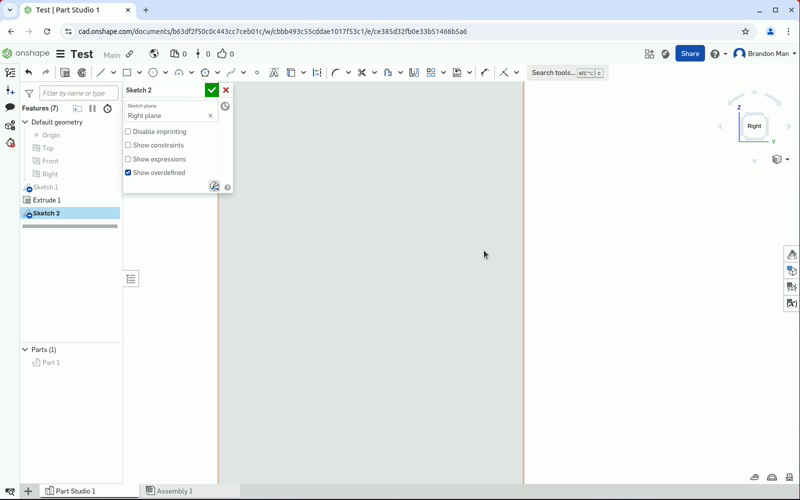
click(484, 250)
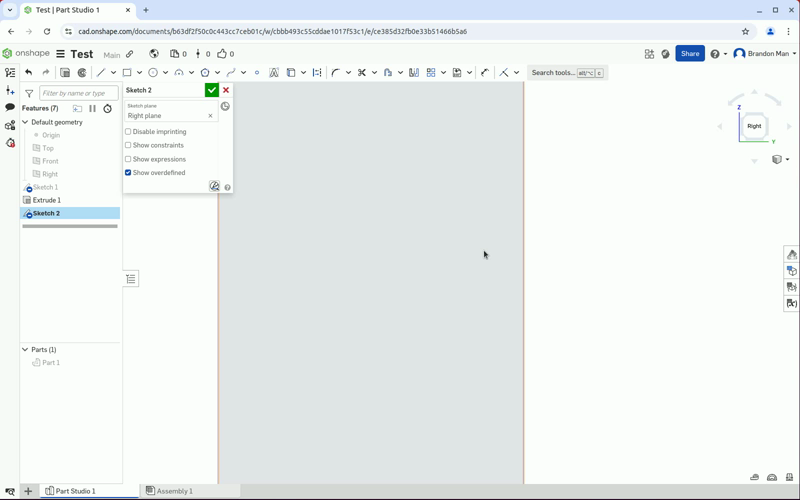
scroll(-6)
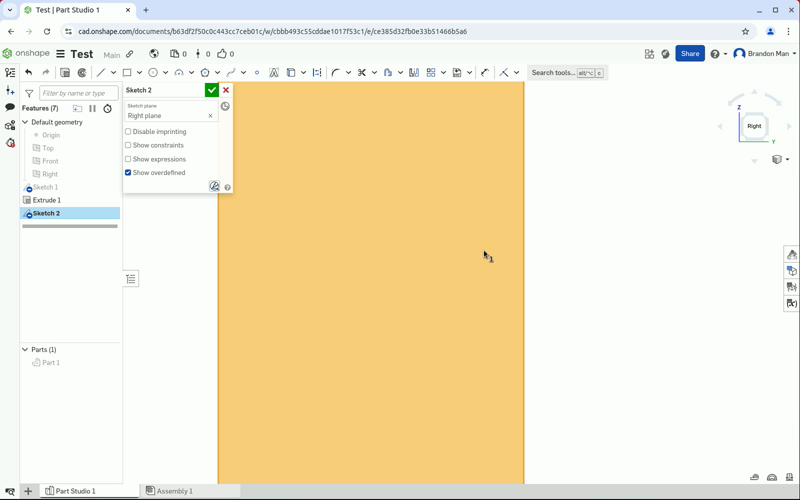
scroll(-6)
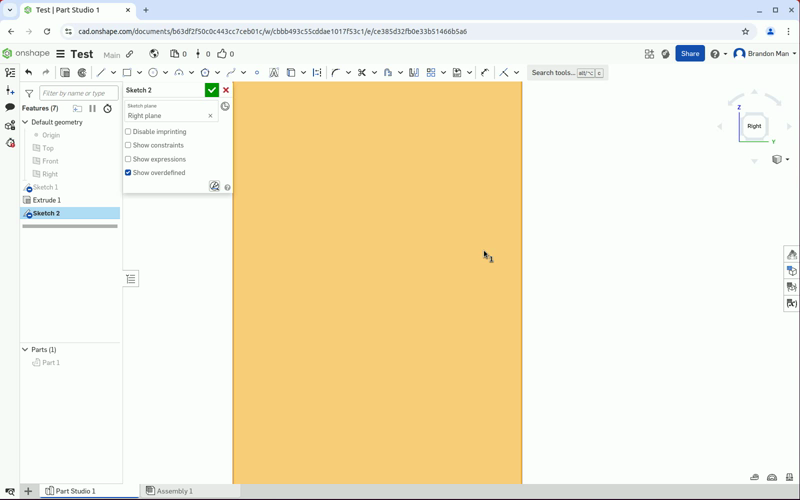
scroll(-6)
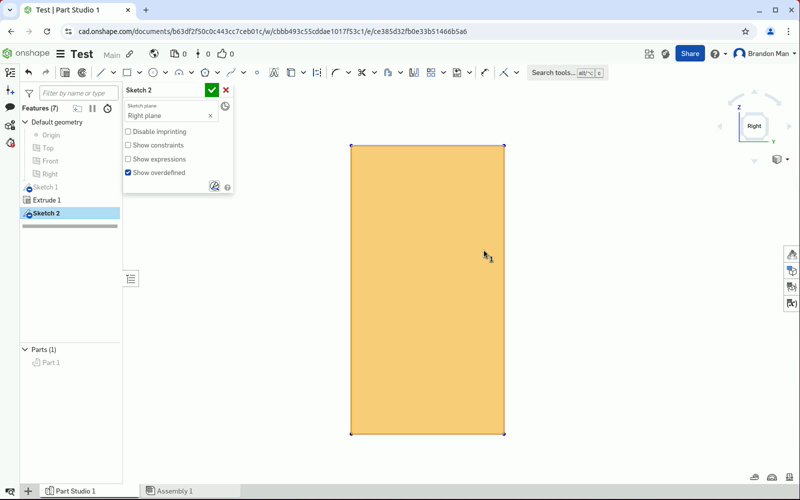
scroll(-6)
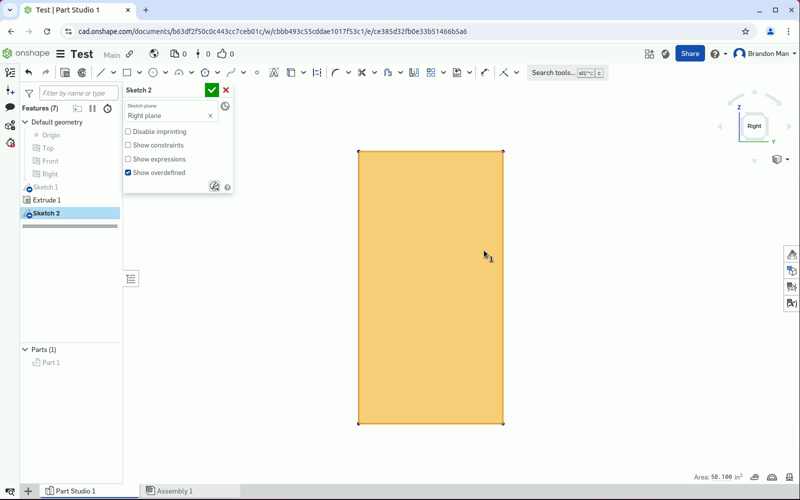
scroll(-6)
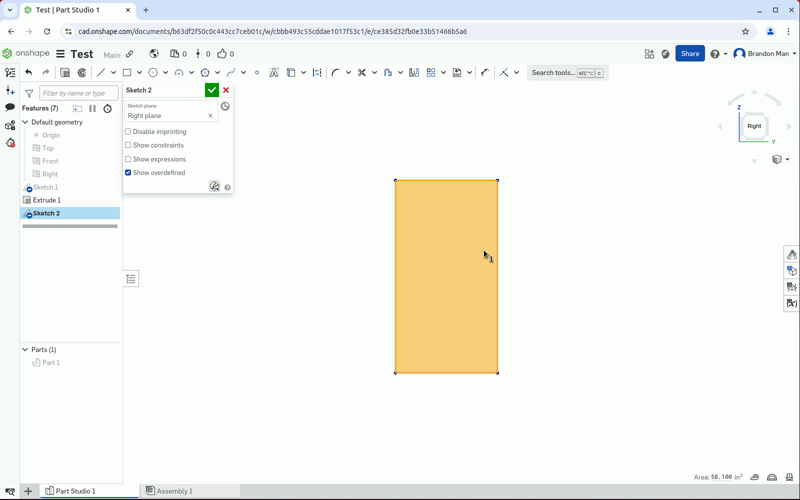
scroll(-6)
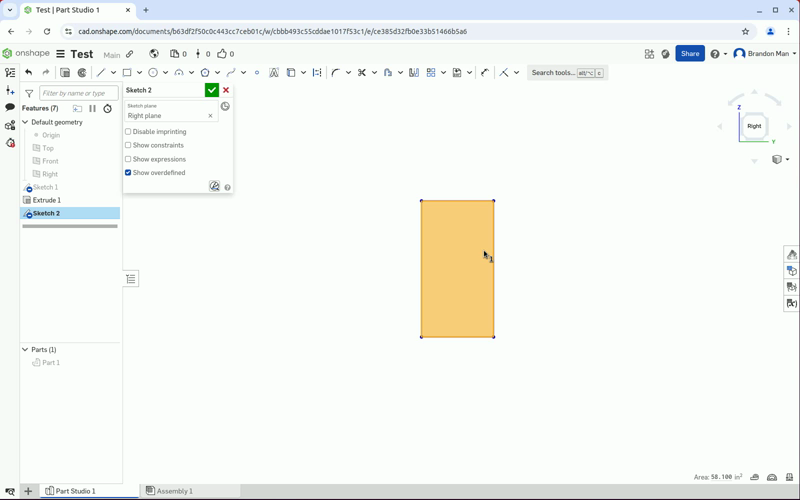
scroll(-6)
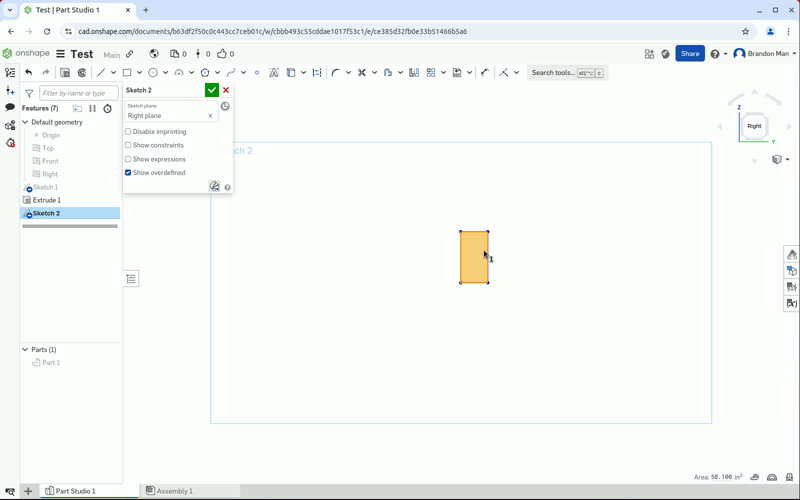
mouse_move(73, 352)
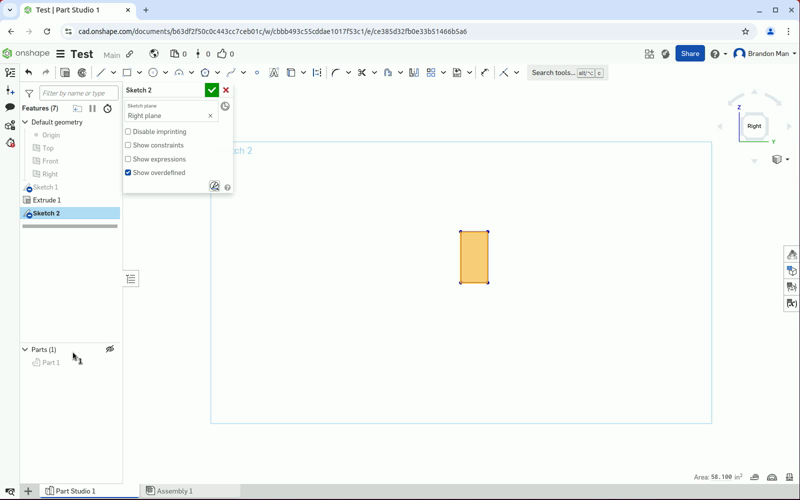
key(shift+y)
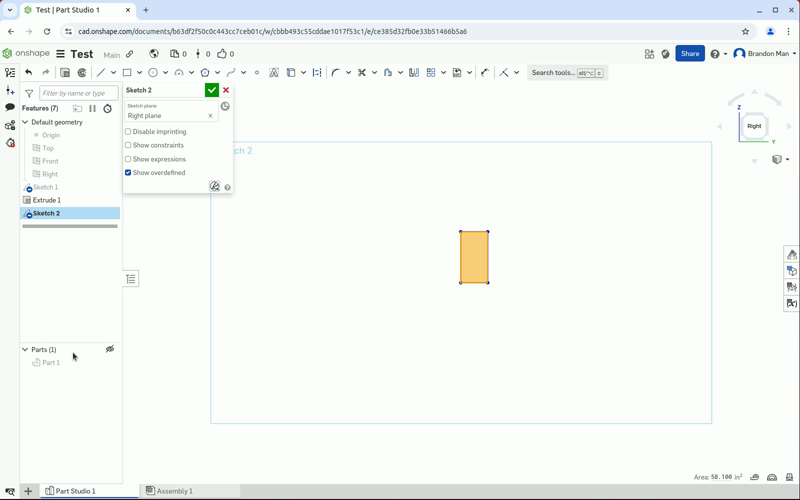
key(shift+e)
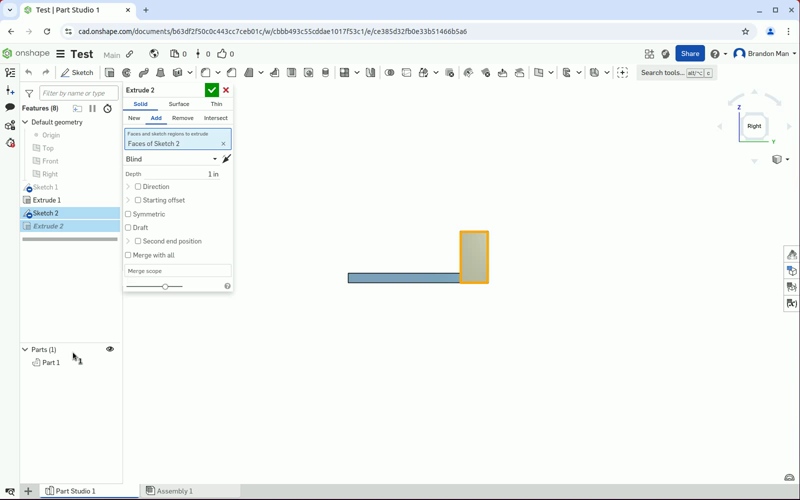
mouse_move(143, 106)
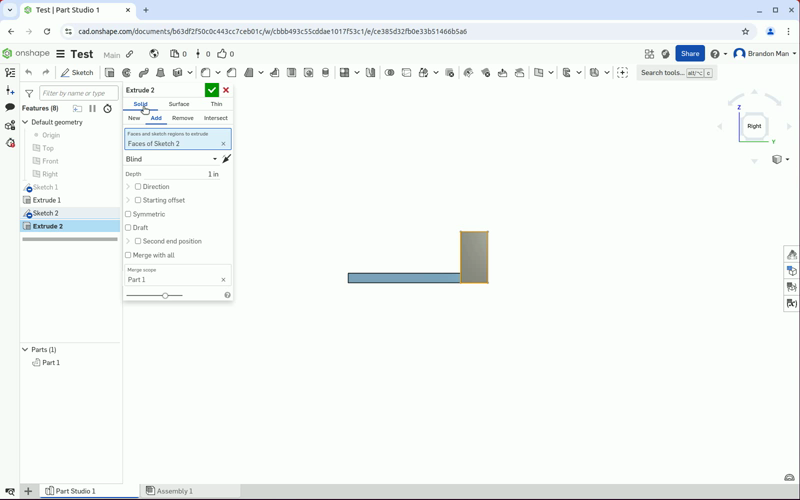
click(143, 106)
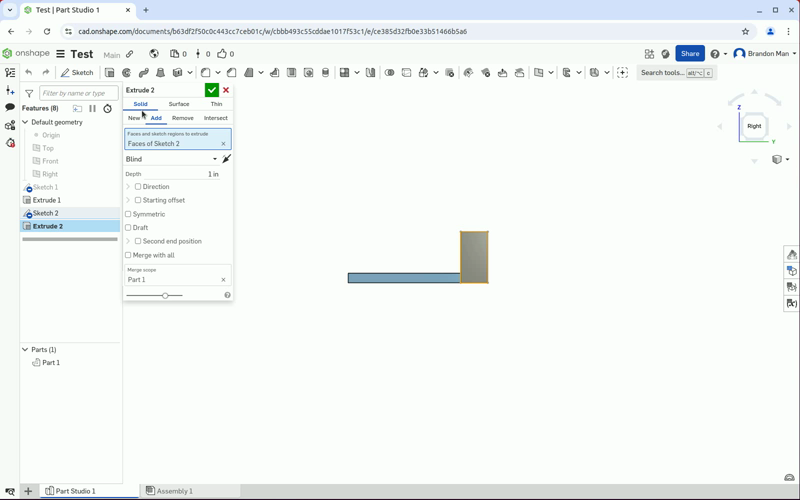
mouse_move(137, 120)
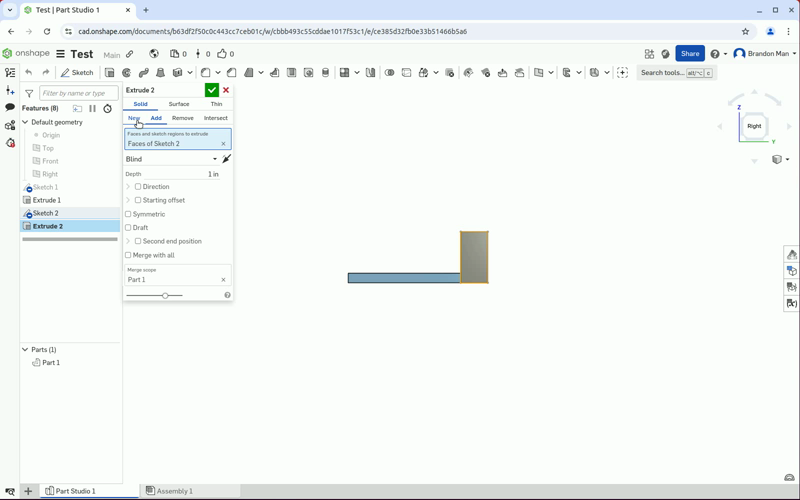
click(137, 120)
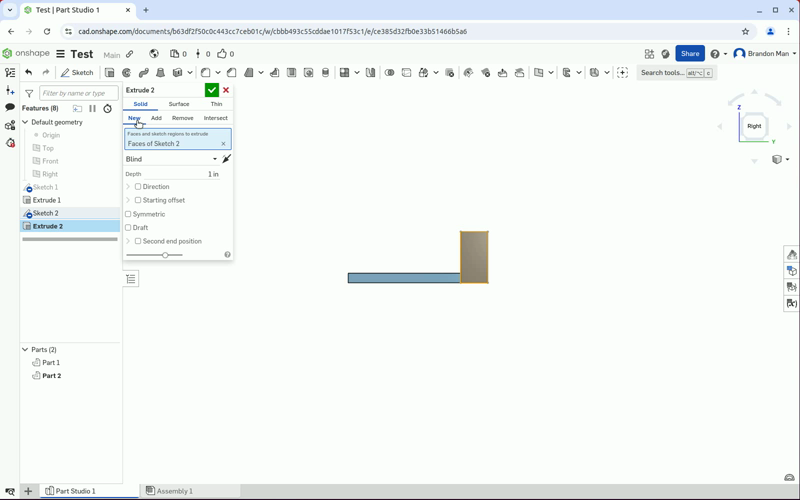
key(tab, 4)
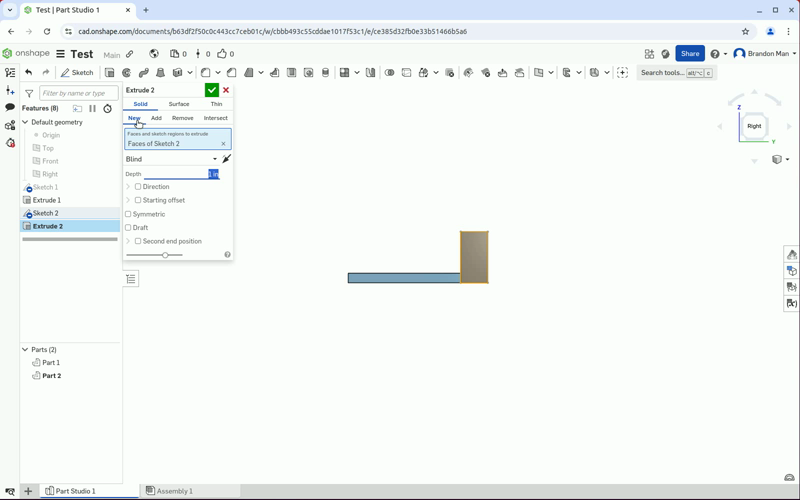
text(9.147)
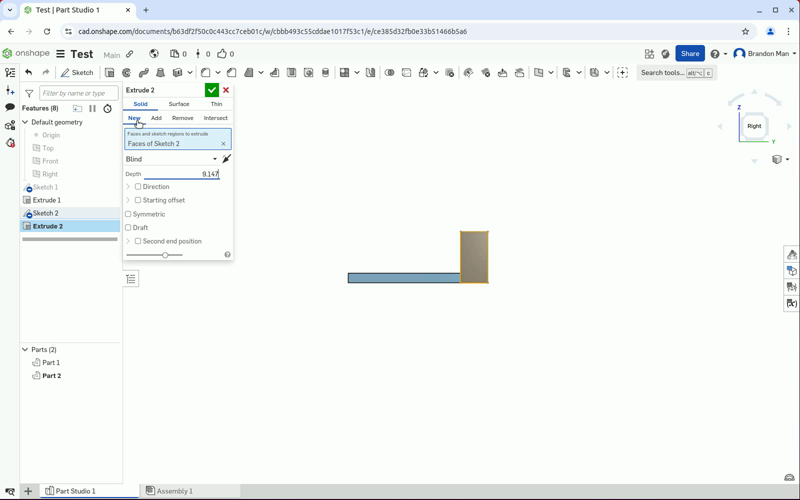
key(enter)
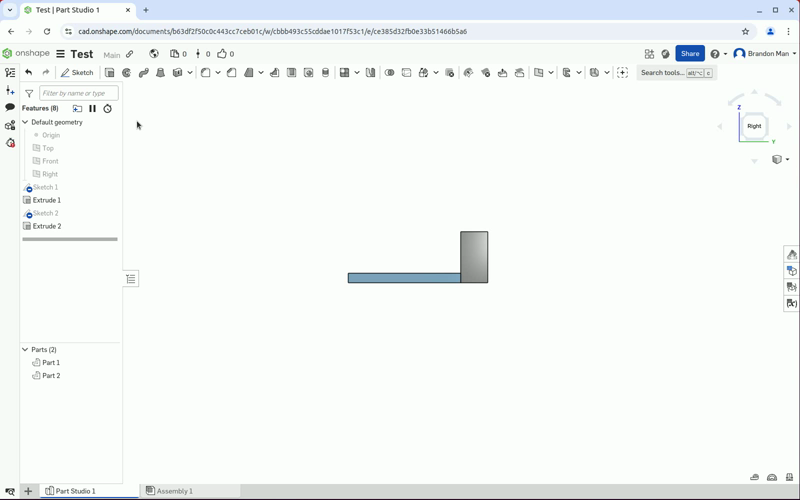
key(shift+h)
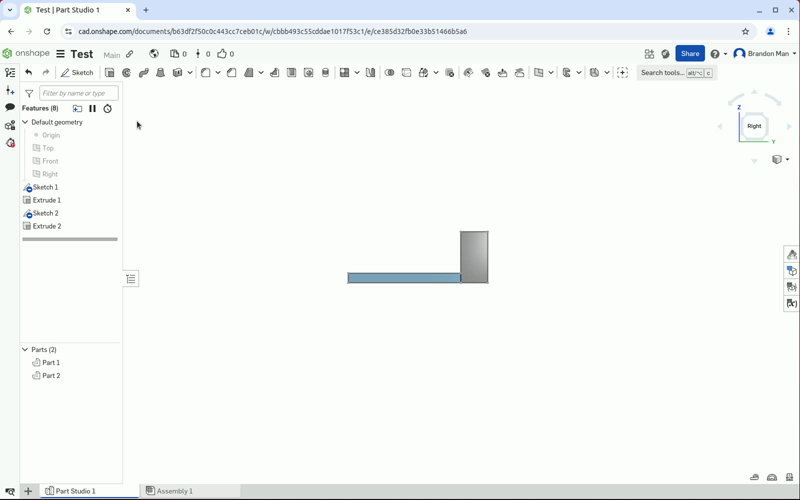
key(shift+h)
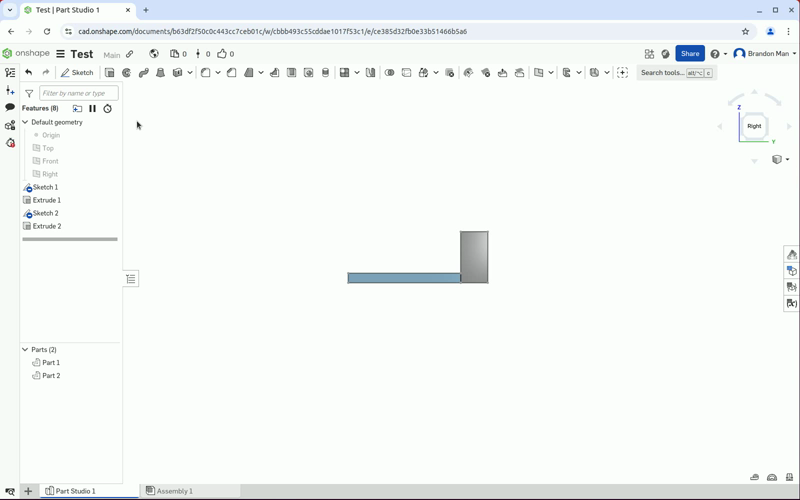
key(shift+7)
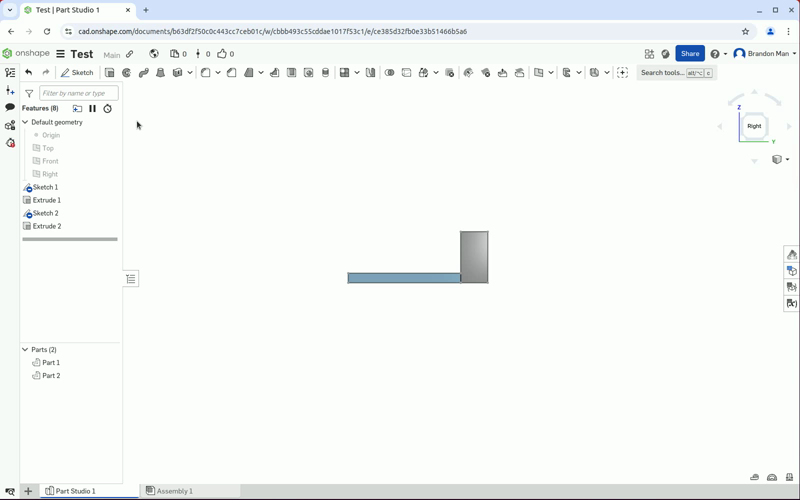
key(right, 2)
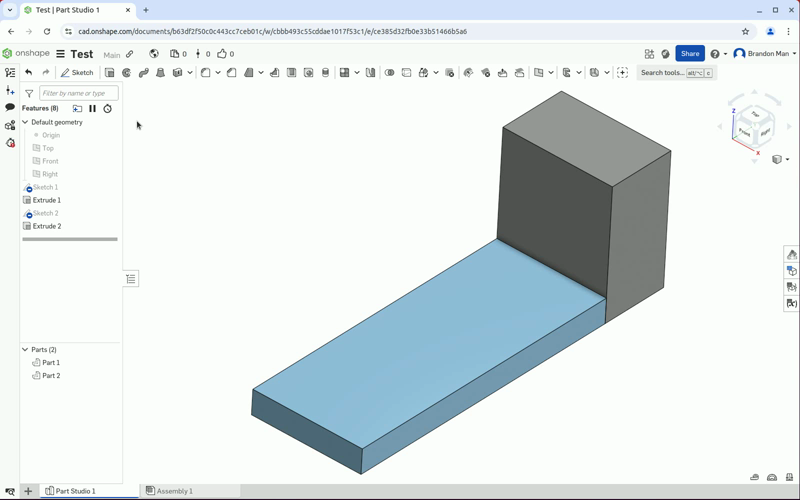
key(down, 2)
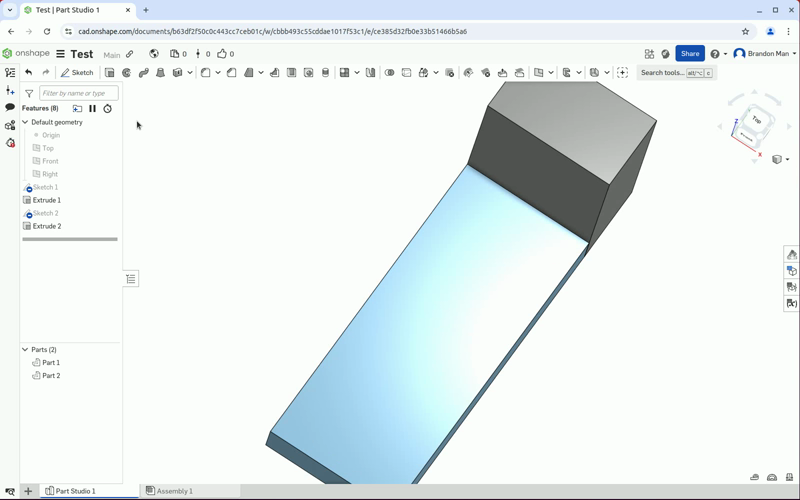
key(up, 2)
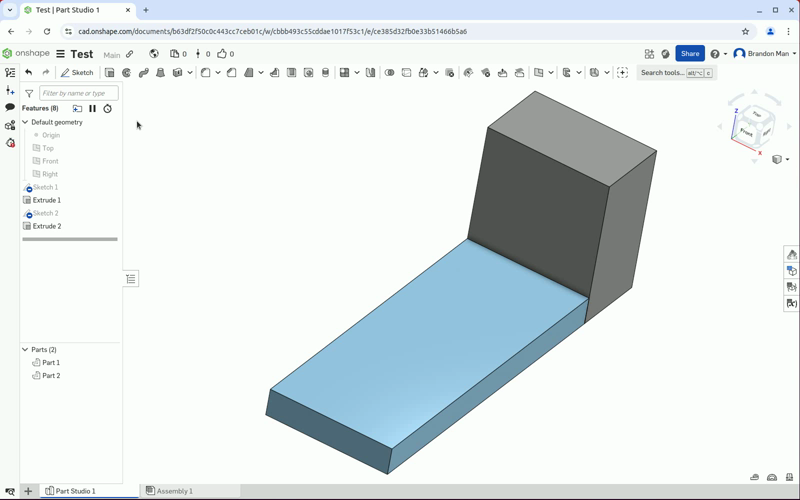
key(left, 2)
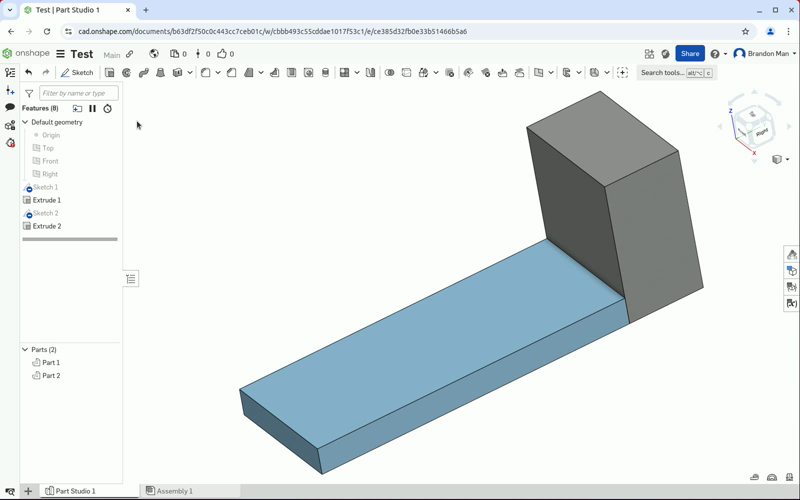
mouse_move(73, 189)
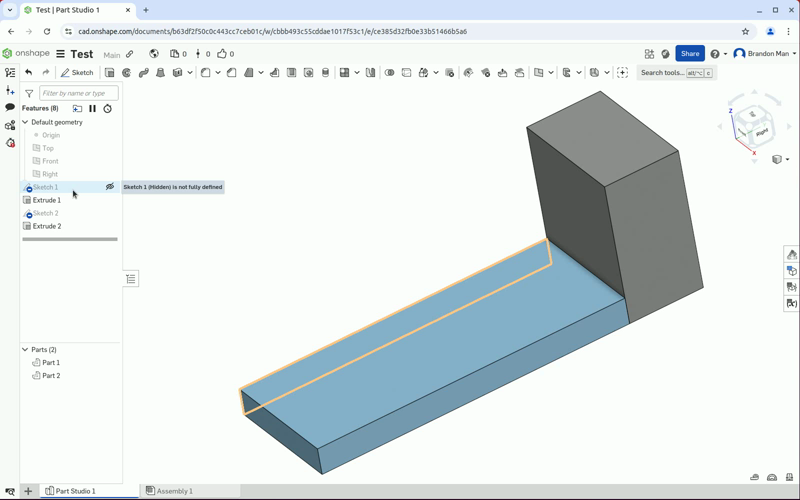
click(73, 189)